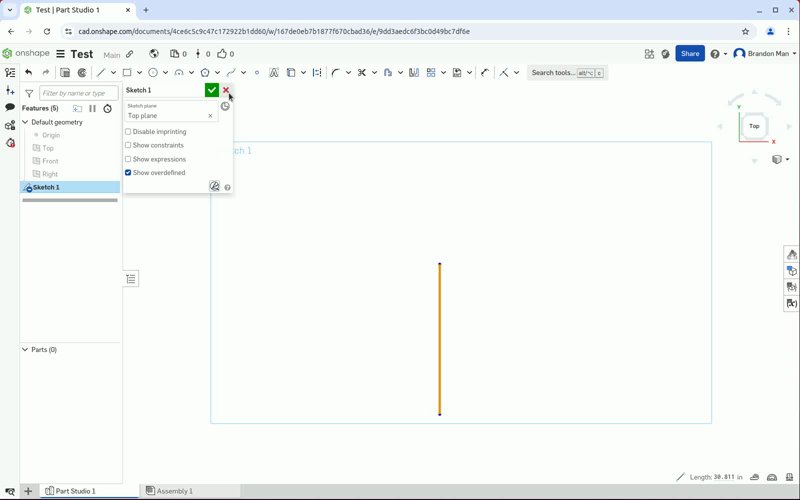
key(shift+h)
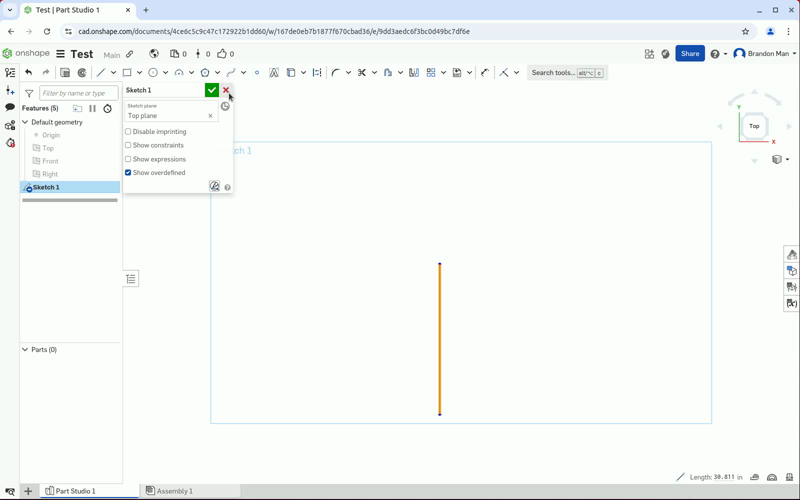
key(shift+s)
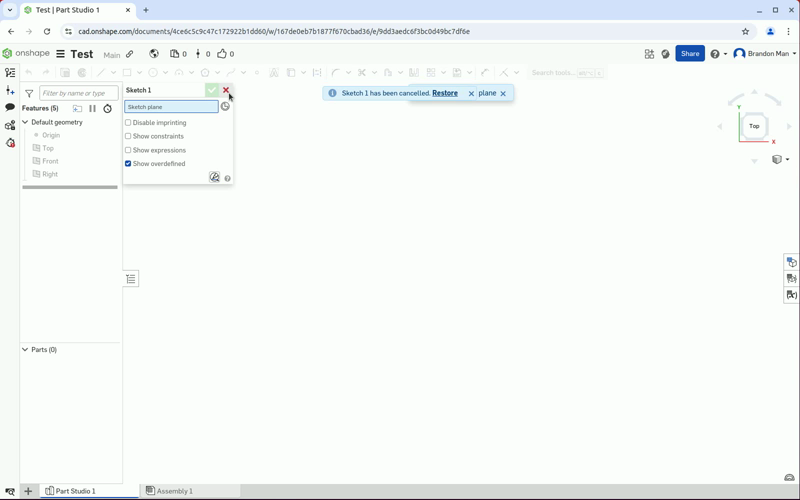
mouse_move(73, 150)
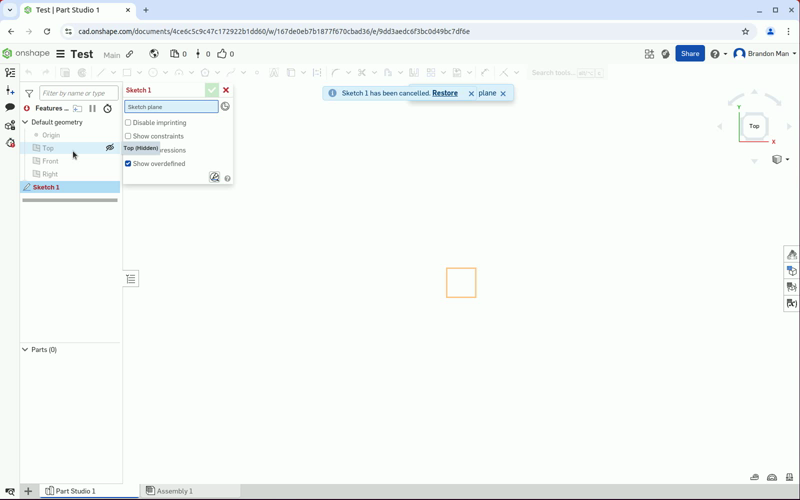
click(73, 150)
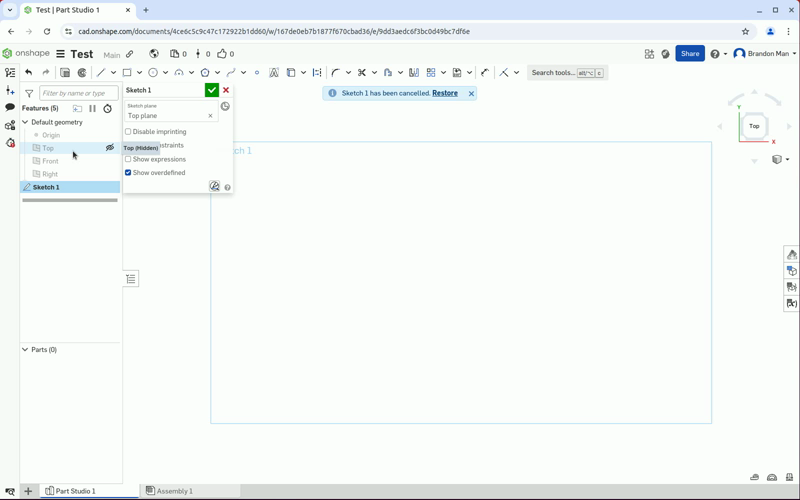
mouse_move(73, 352)
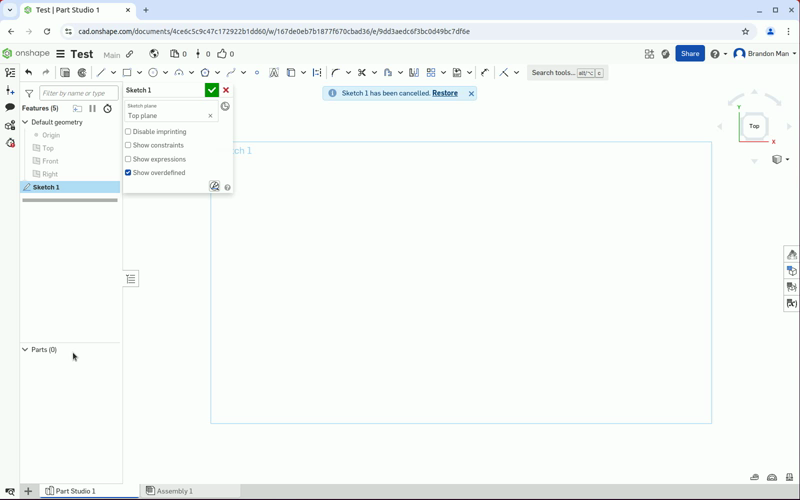
key(y)
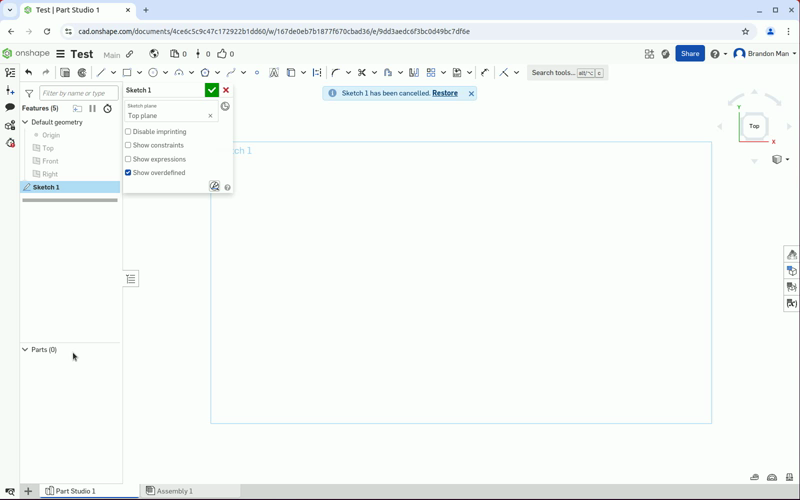
key(l)
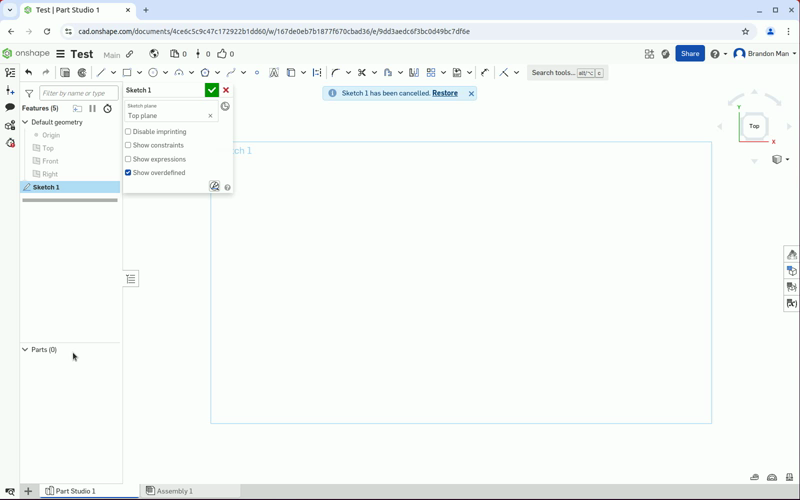
key_down(shift)
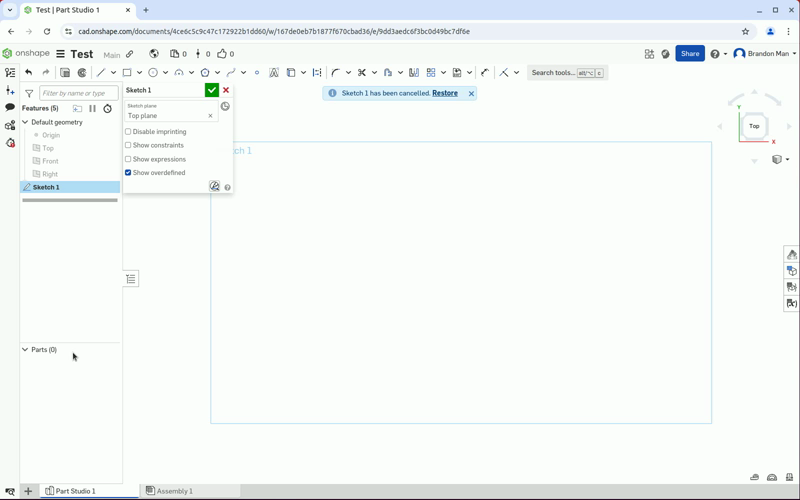
mouse_move(460, 282)
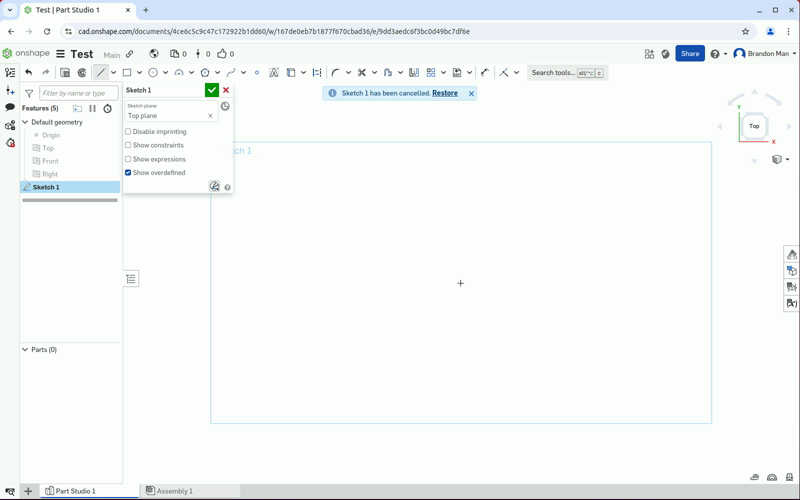
click(460, 282)
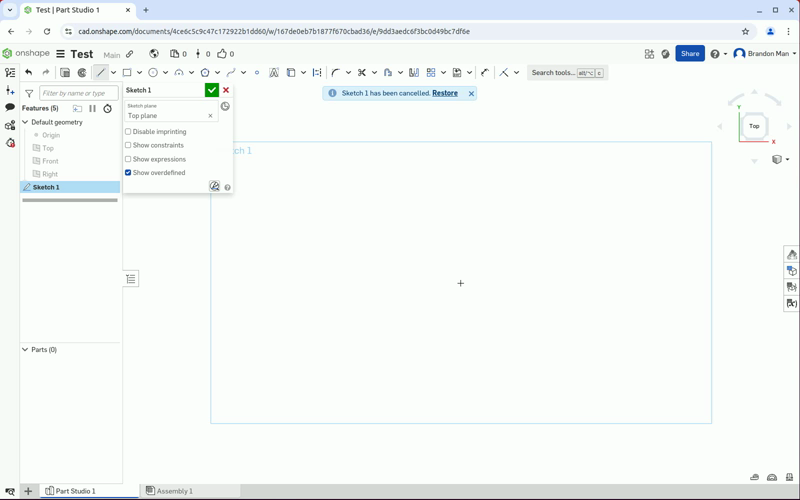
key_up(shift)
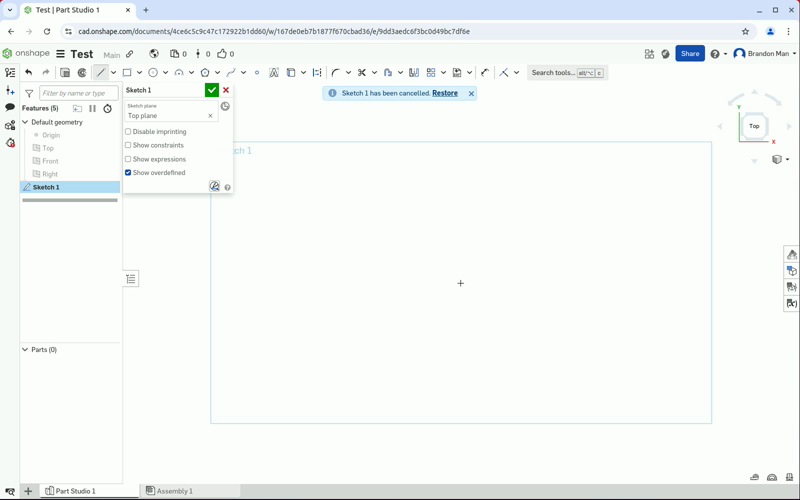
key_down(shift)
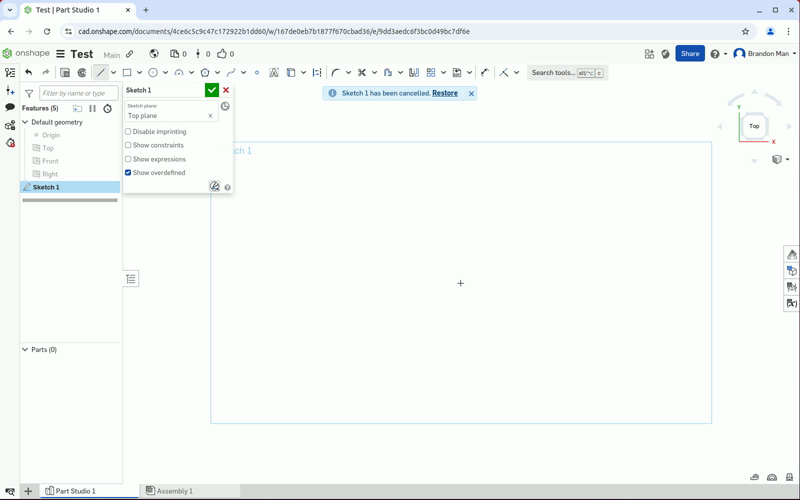
mouse_move(573, 282)
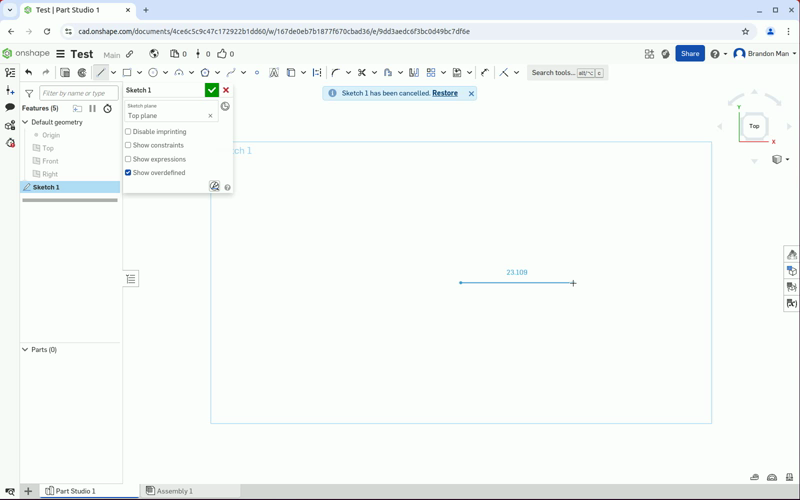
click(573, 282)
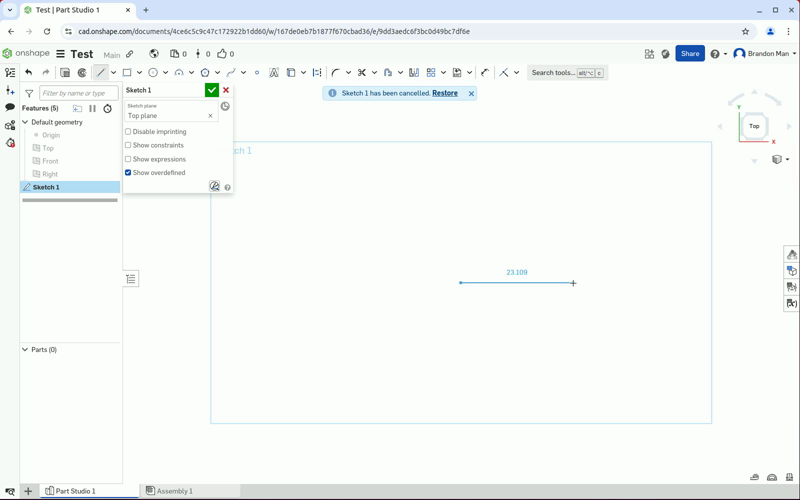
key_up(shift)
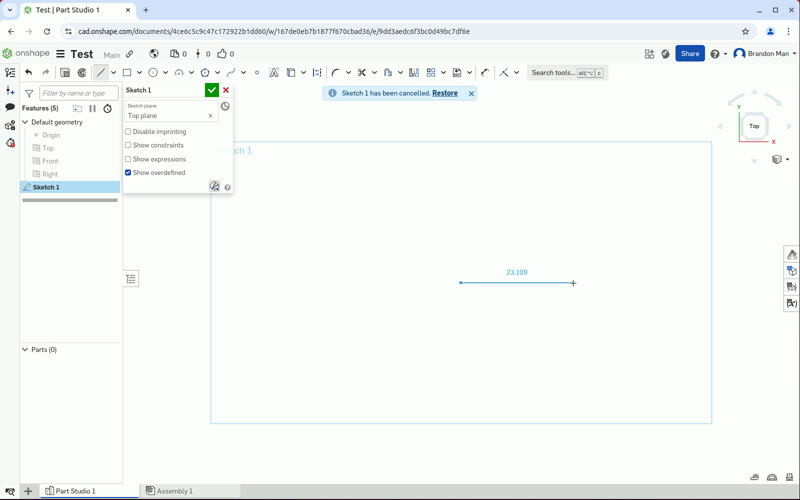
key_down(shift)
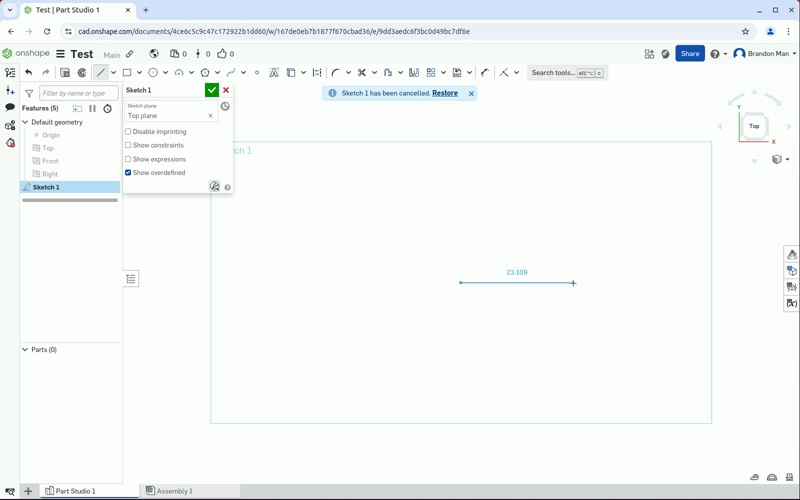
mouse_move(589, 282)
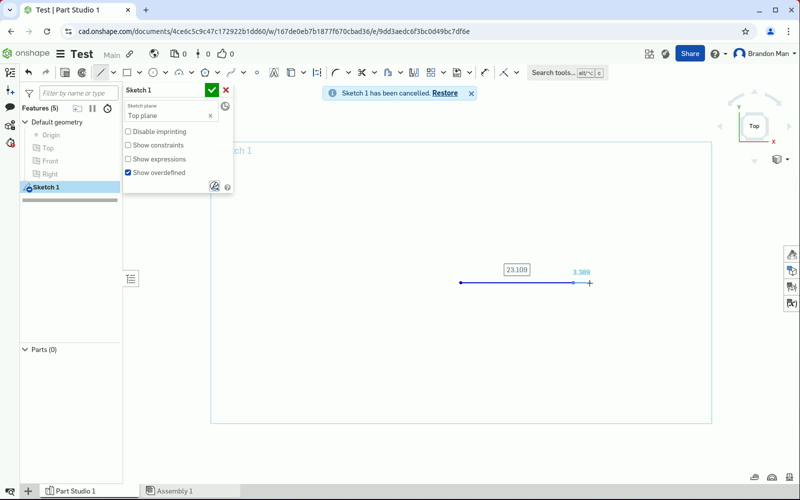
mouse_move(573, 281)
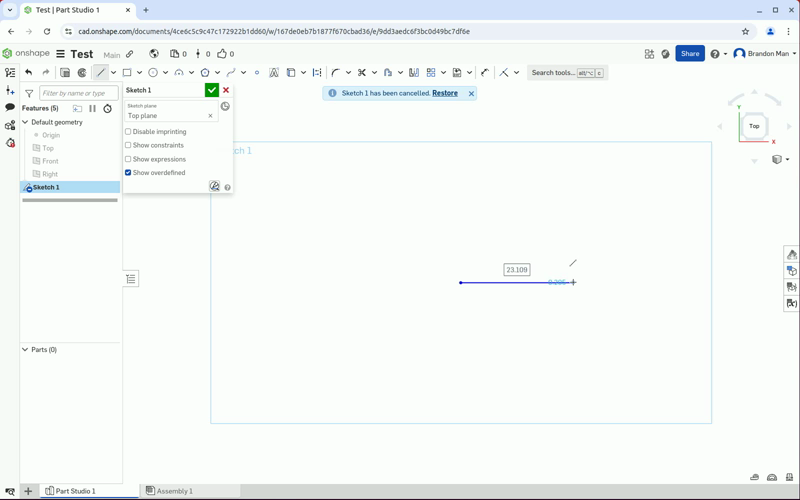
scroll(6)
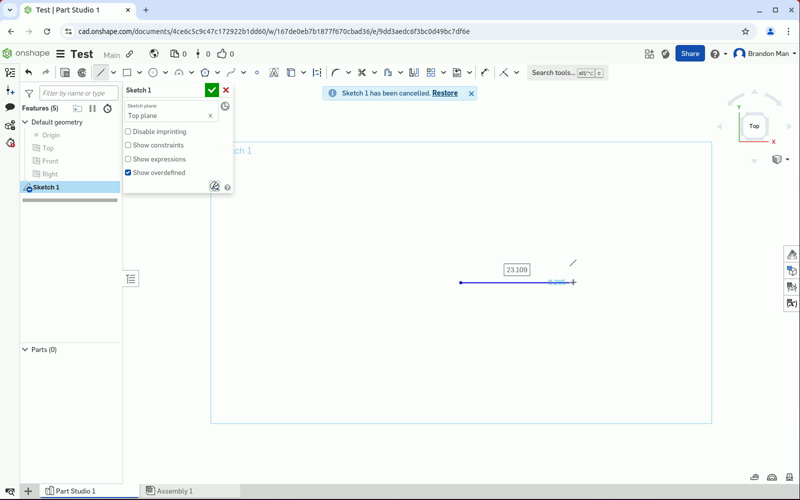
scroll(6)
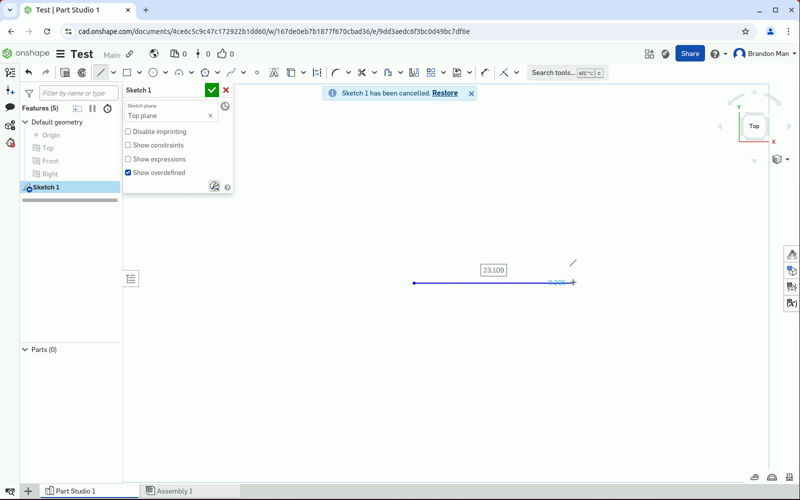
scroll(6)
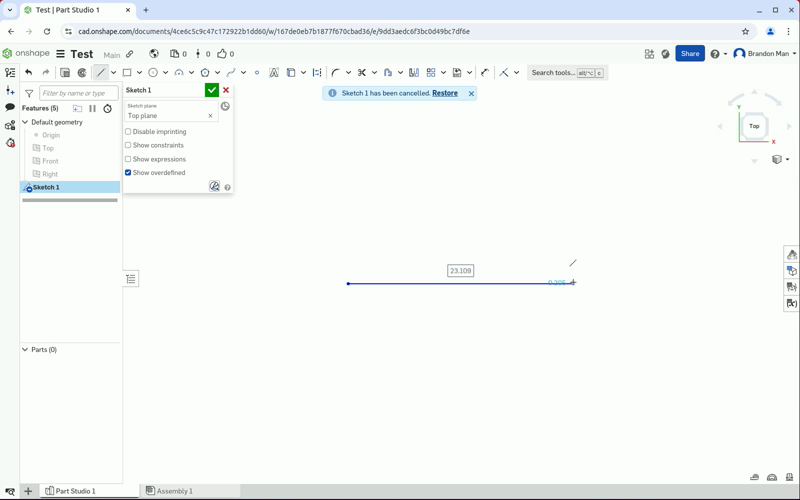
scroll(6)
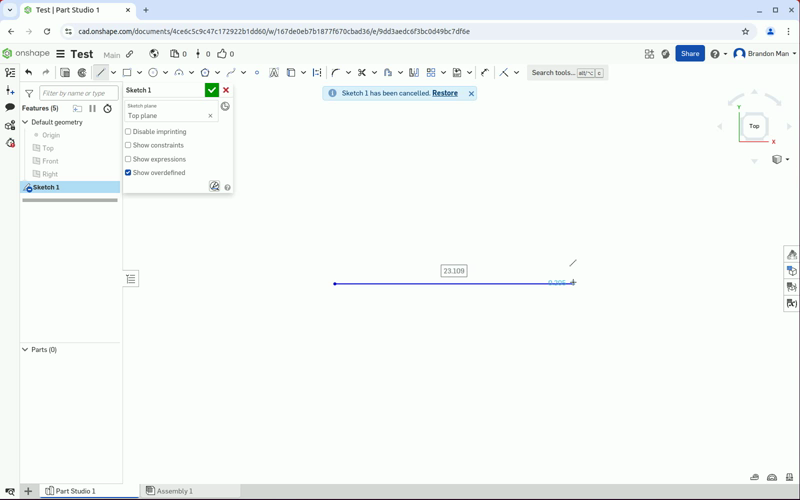
scroll(6)
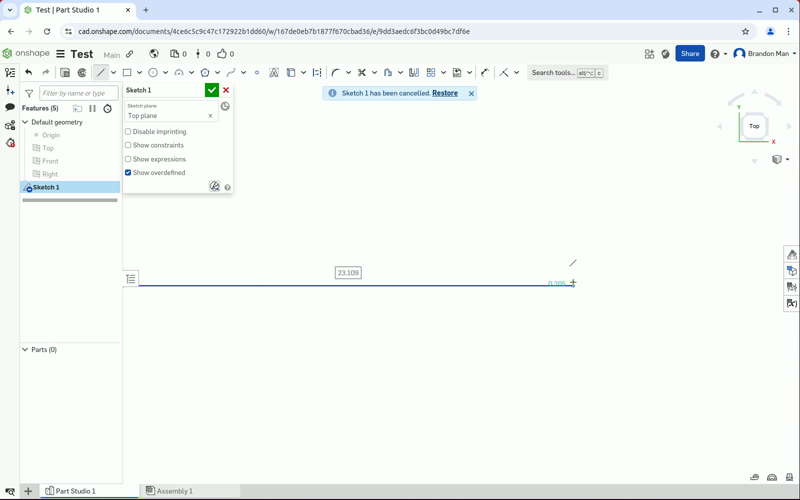
scroll(6)
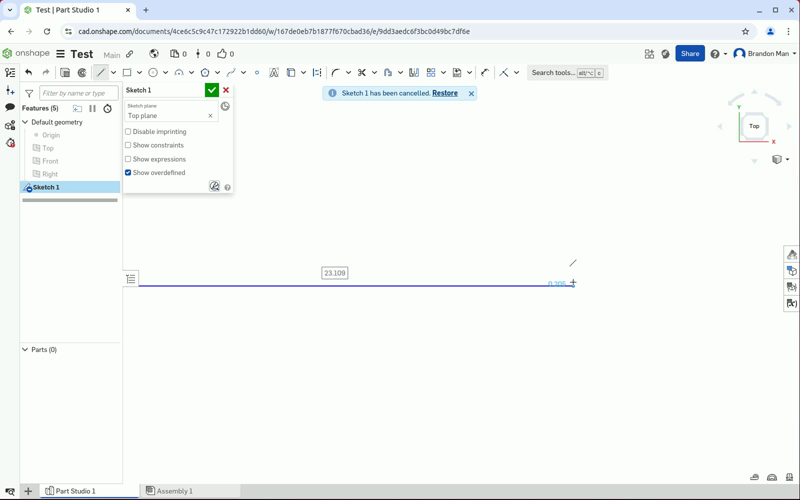
scroll(6)
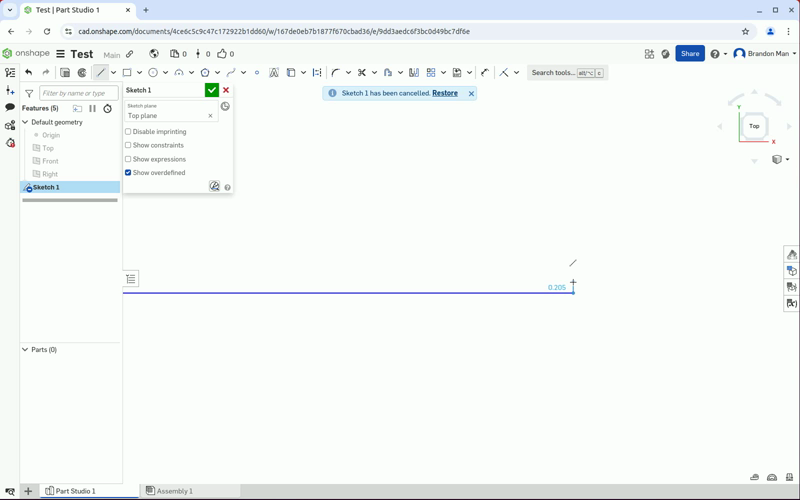
click(573, 281)
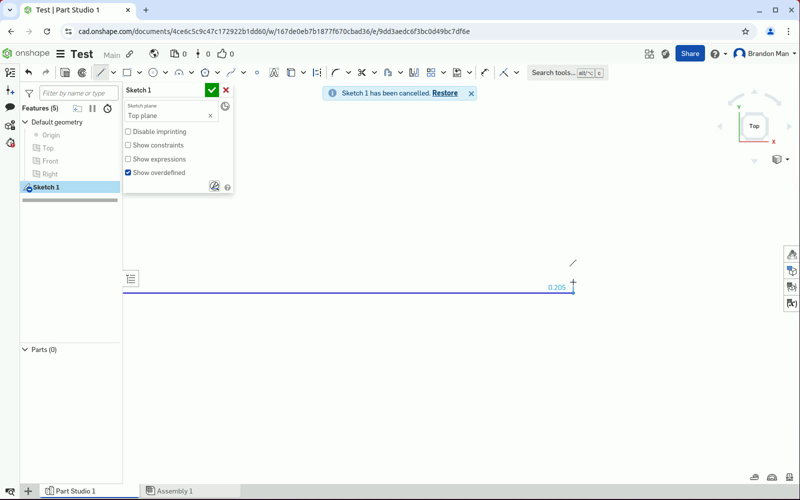
scroll(-6)
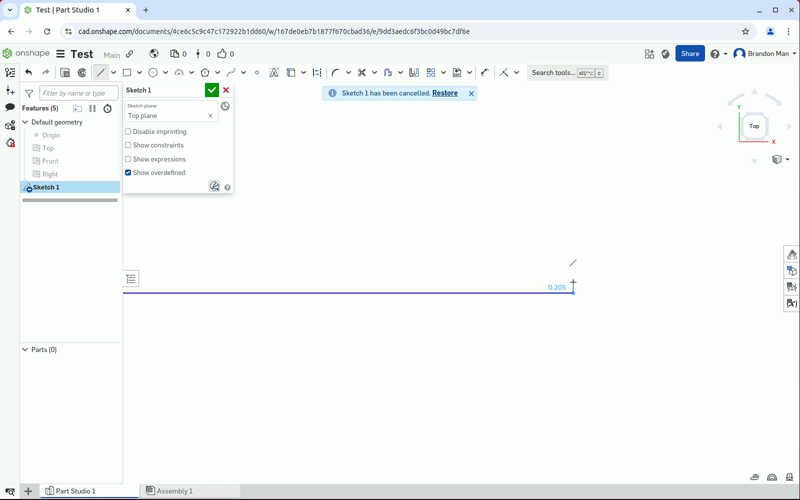
scroll(-6)
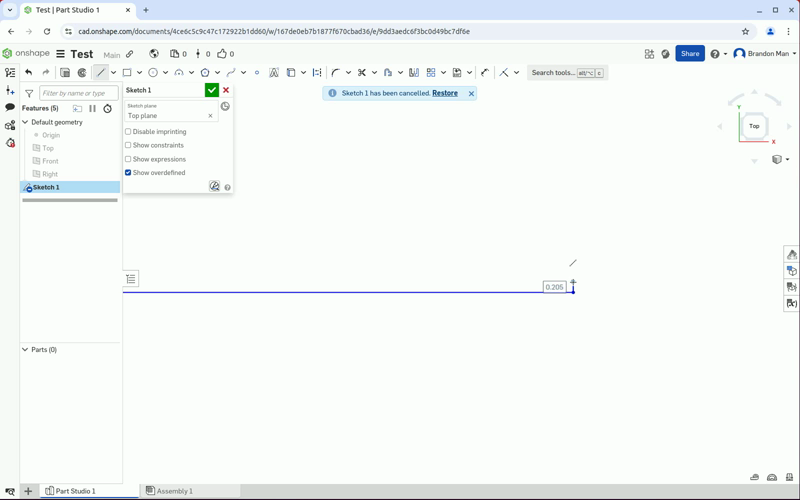
scroll(-6)
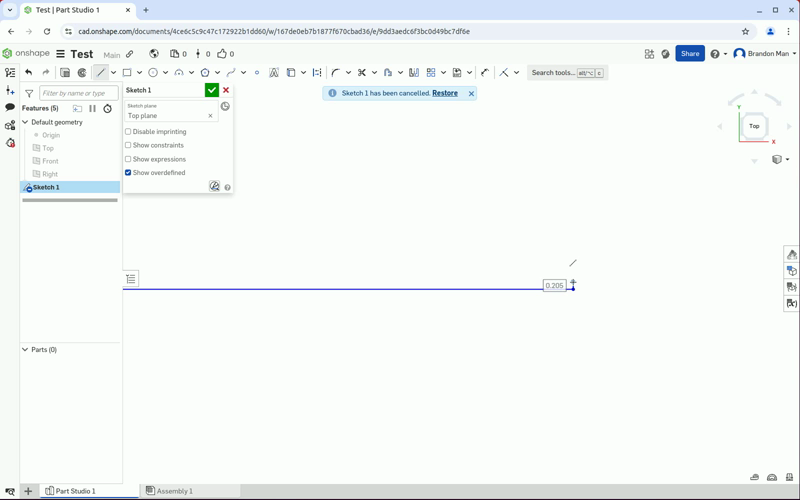
scroll(-6)
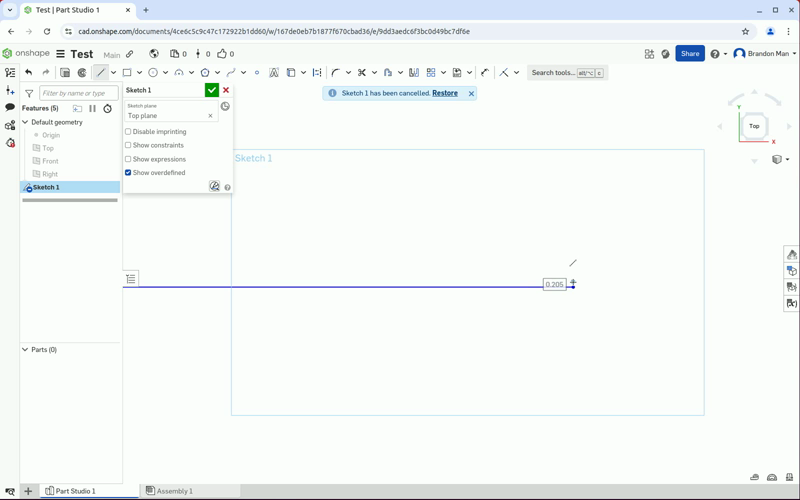
scroll(-6)
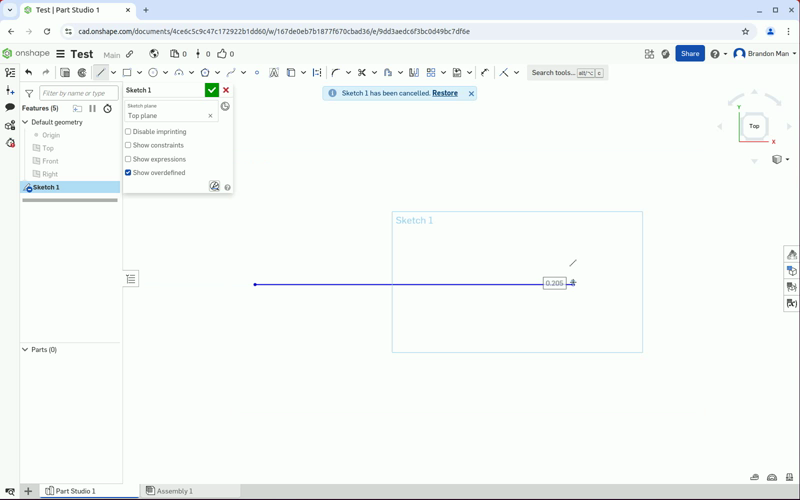
scroll(-6)
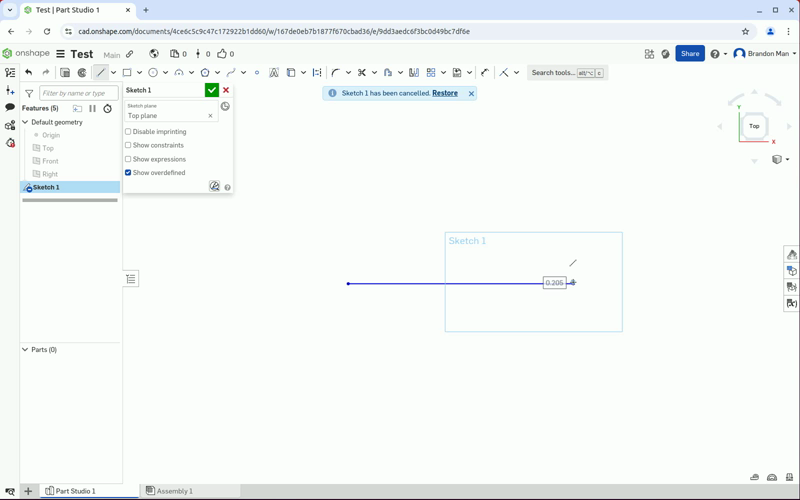
scroll(-6)
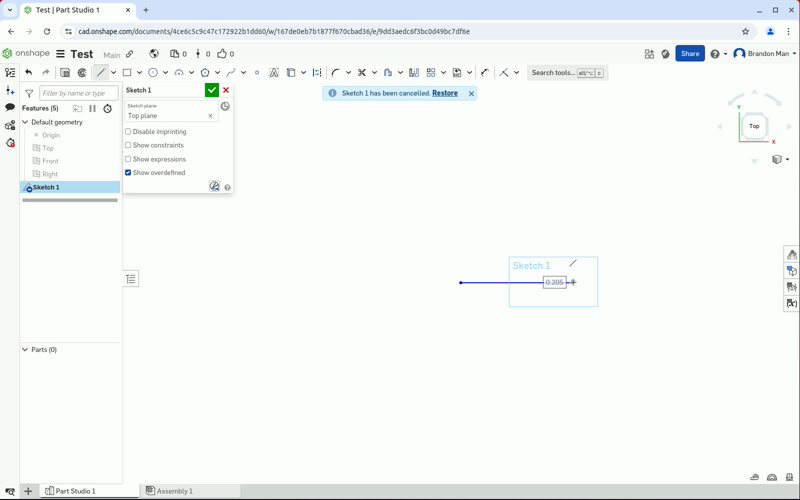
key_up(shift)
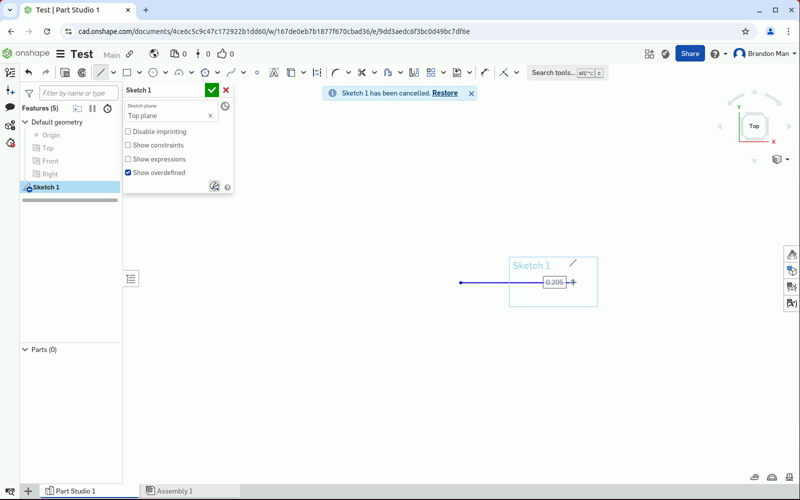
key_down(shift)
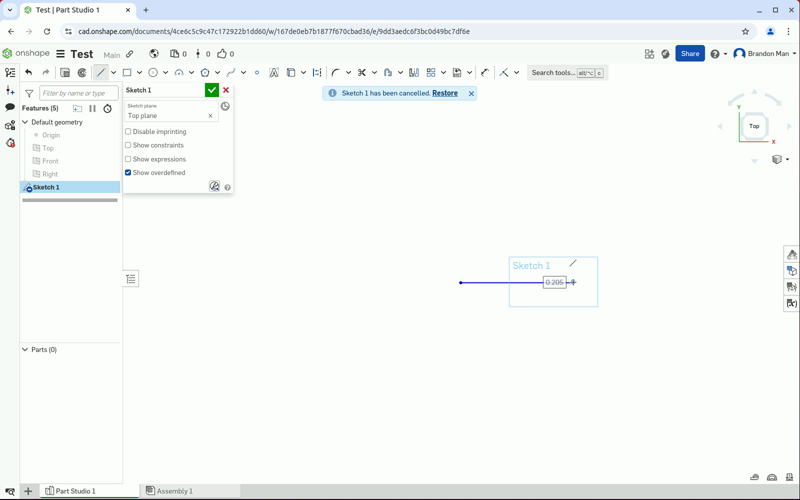
mouse_move(589, 281)
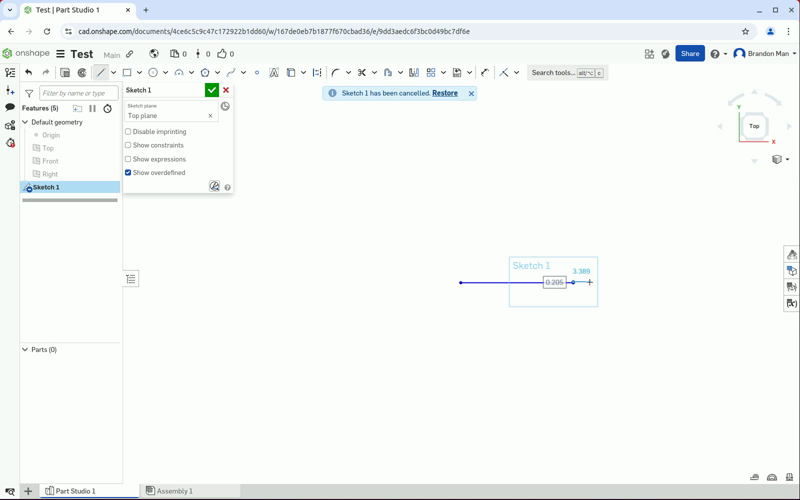
mouse_move(564, 281)
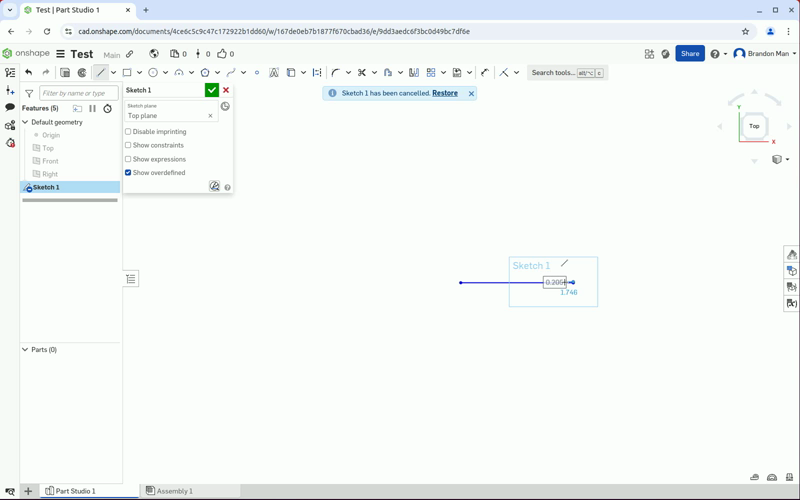
click(564, 281)
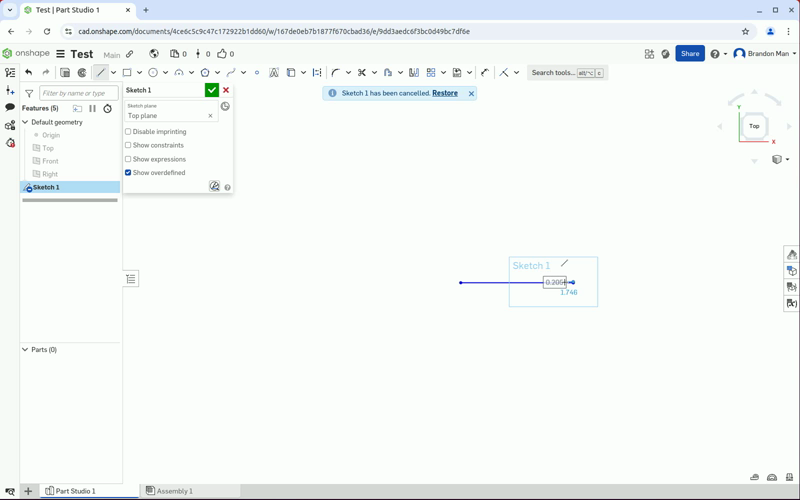
key_up(shift)
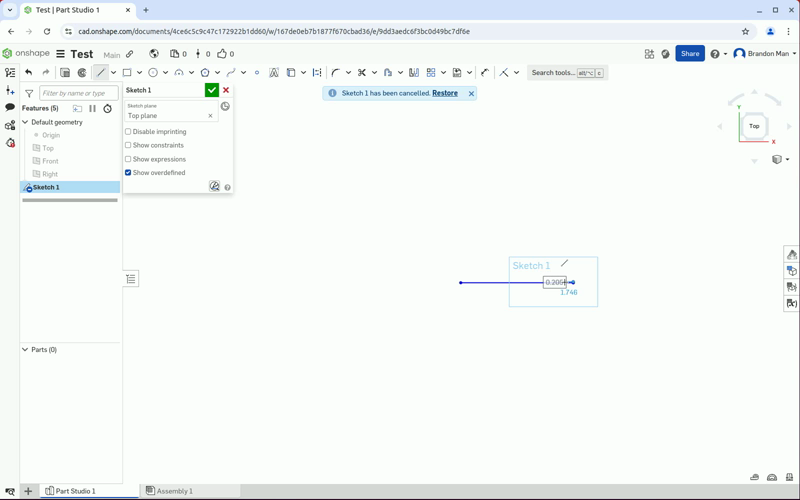
key_down(shift)
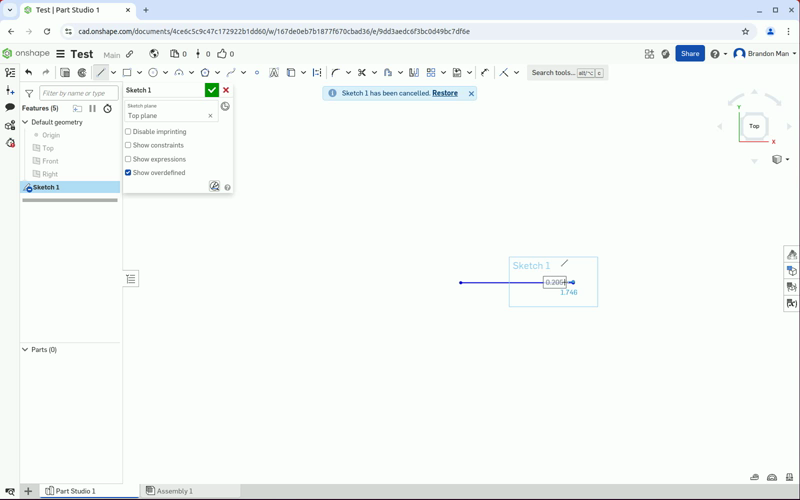
mouse_move(589, 281)
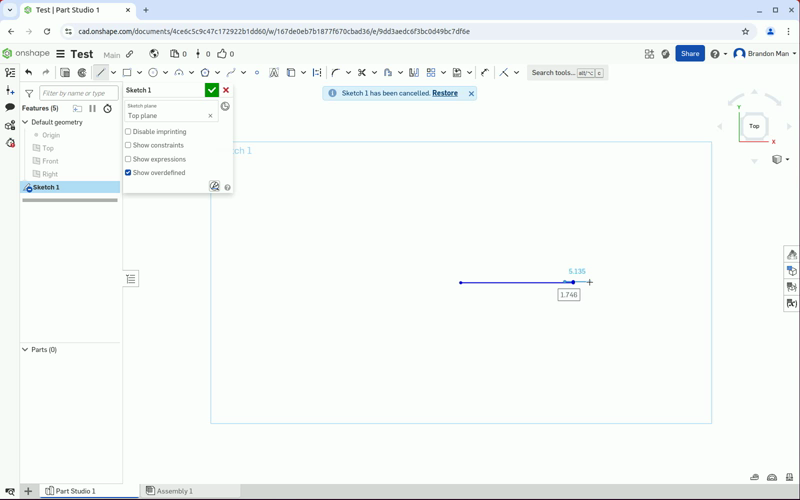
mouse_move(564, 223)
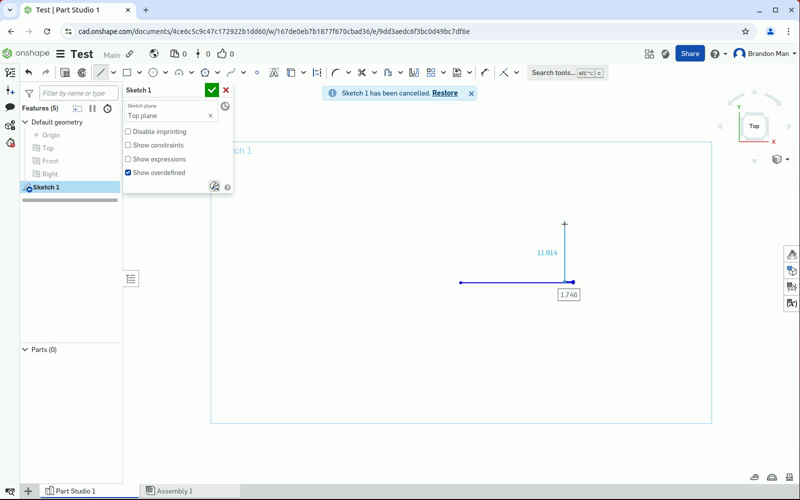
click(564, 223)
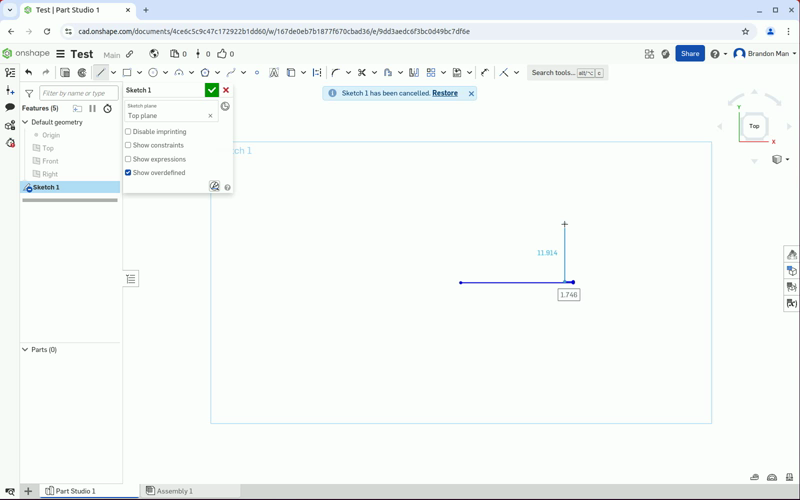
key_up(shift)
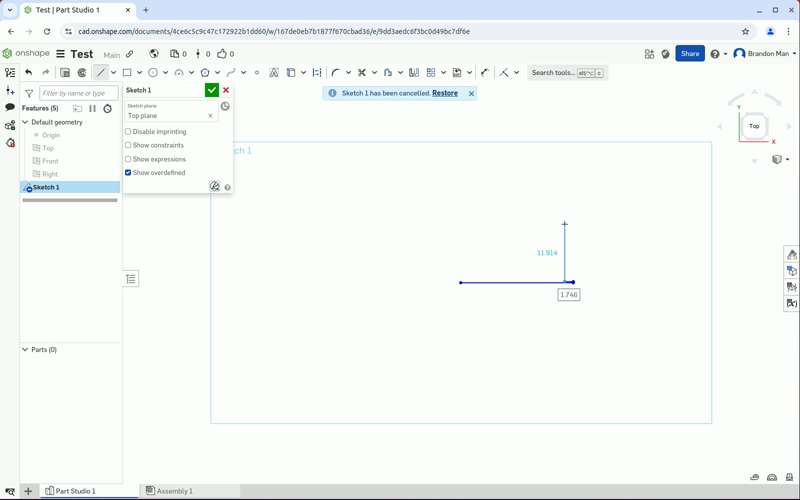
key_down(shift)
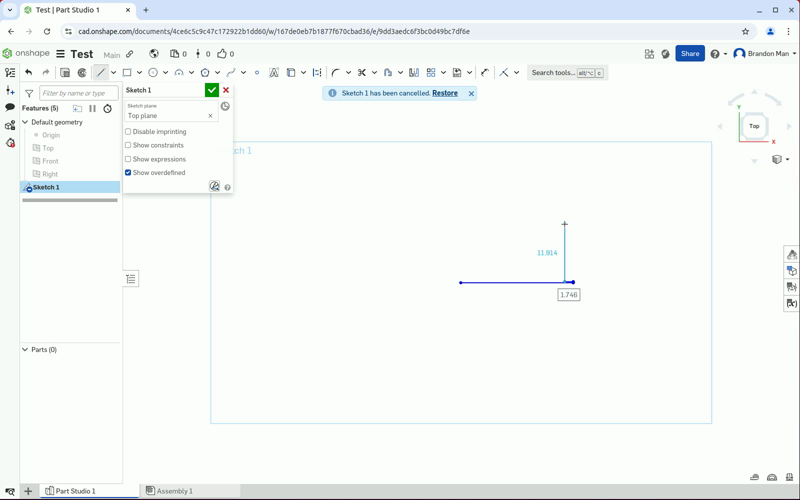
mouse_move(589, 223)
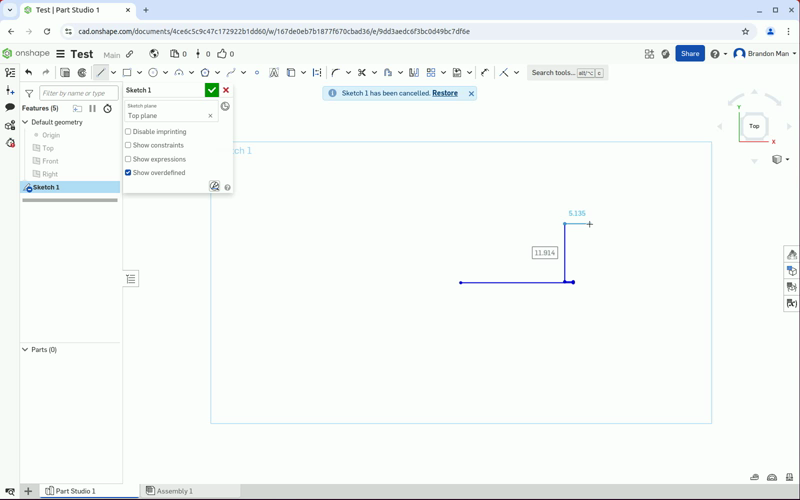
mouse_move(573, 223)
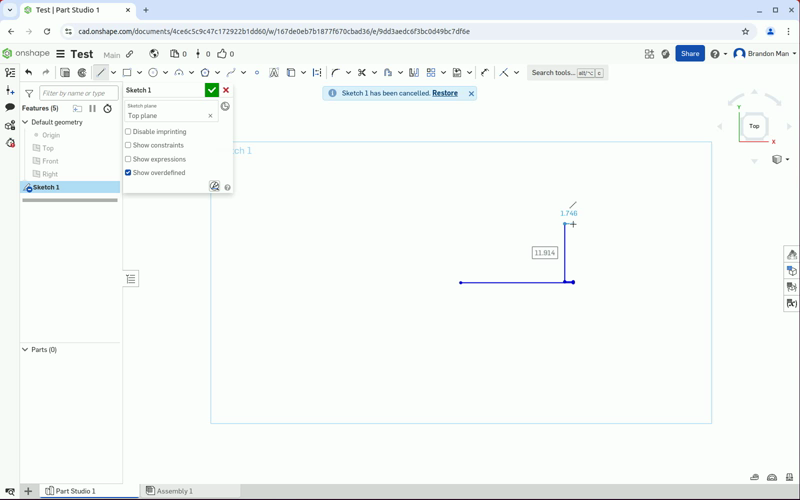
click(573, 223)
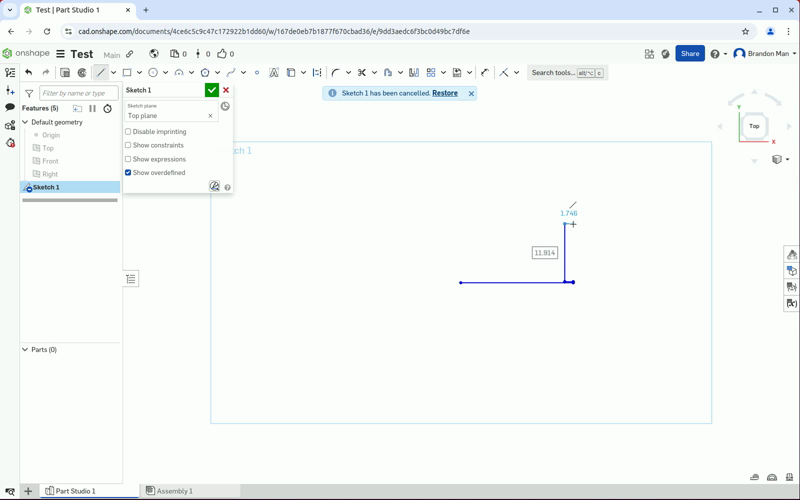
key_up(shift)
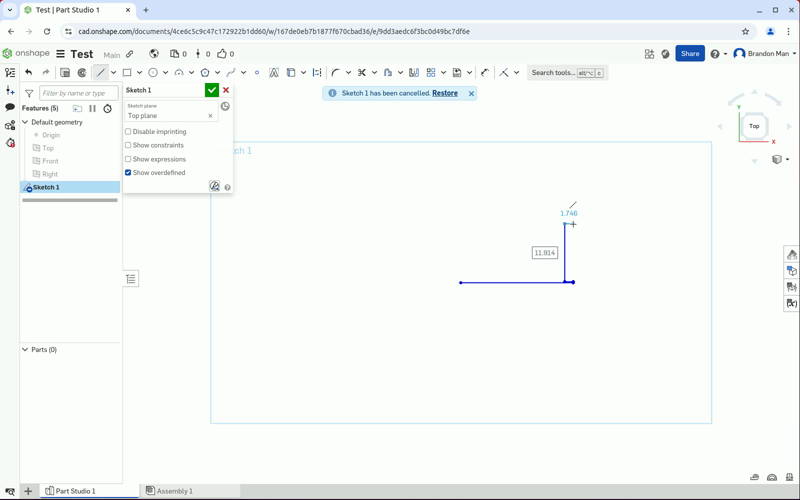
key_down(shift)
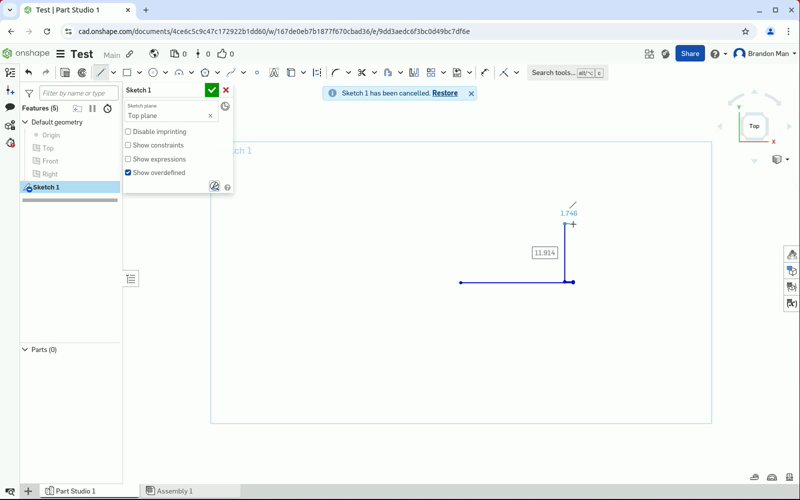
mouse_move(589, 223)
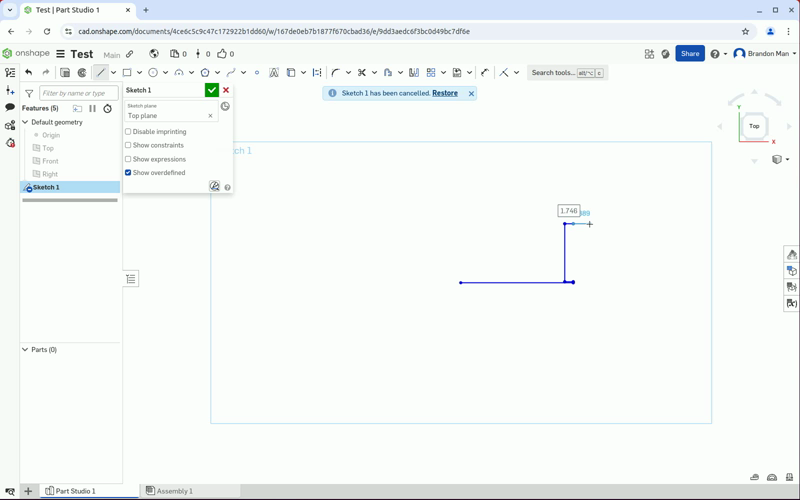
mouse_move(573, 222)
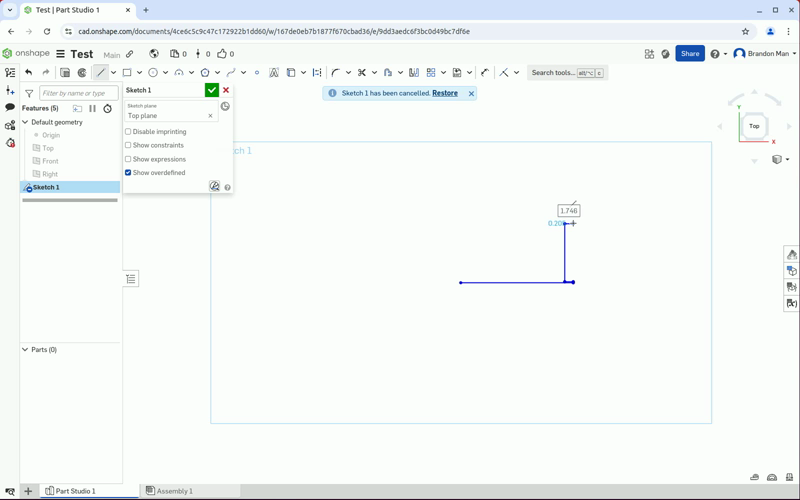
scroll(6)
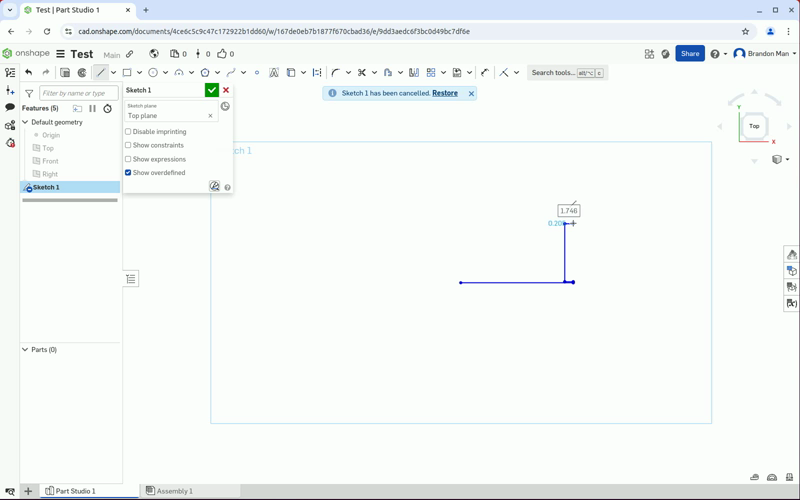
scroll(6)
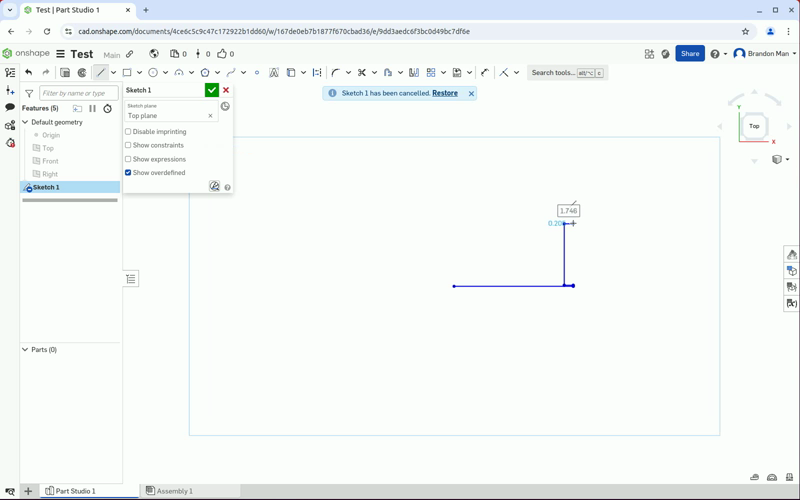
scroll(6)
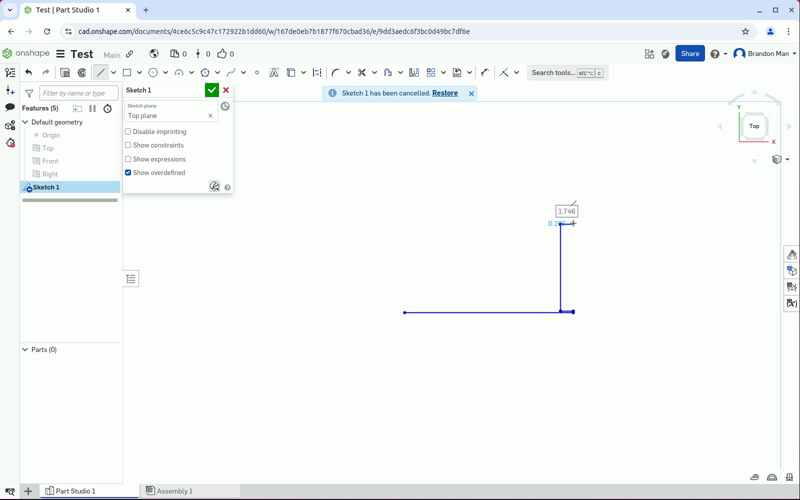
scroll(6)
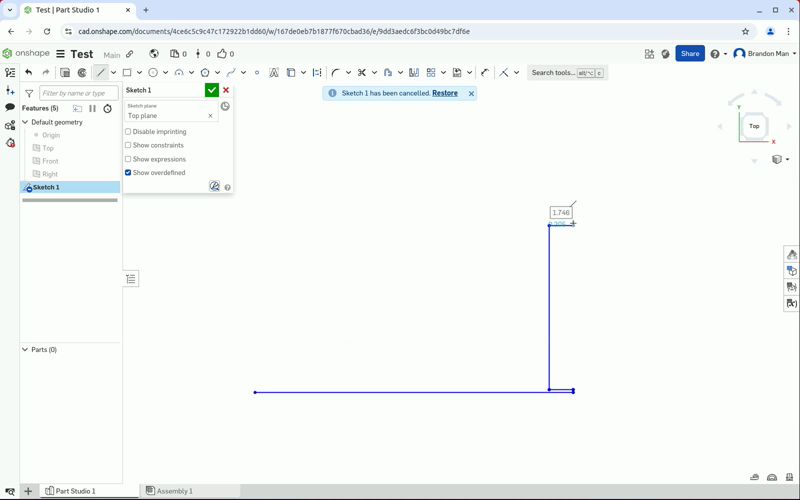
scroll(6)
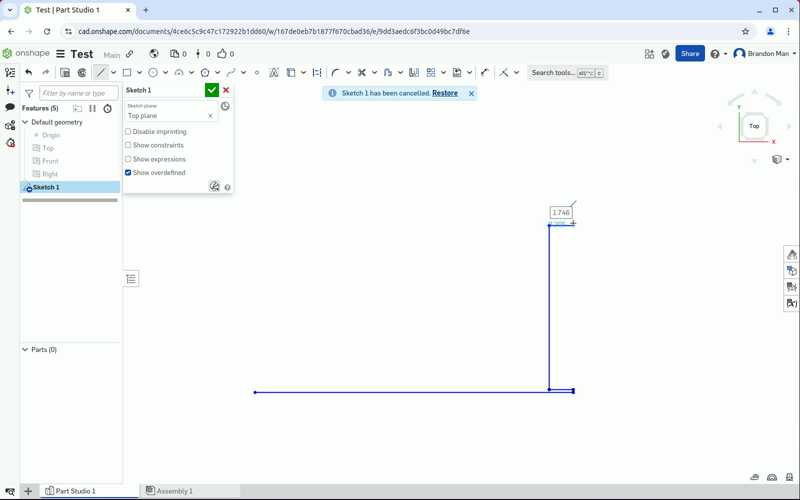
scroll(6)
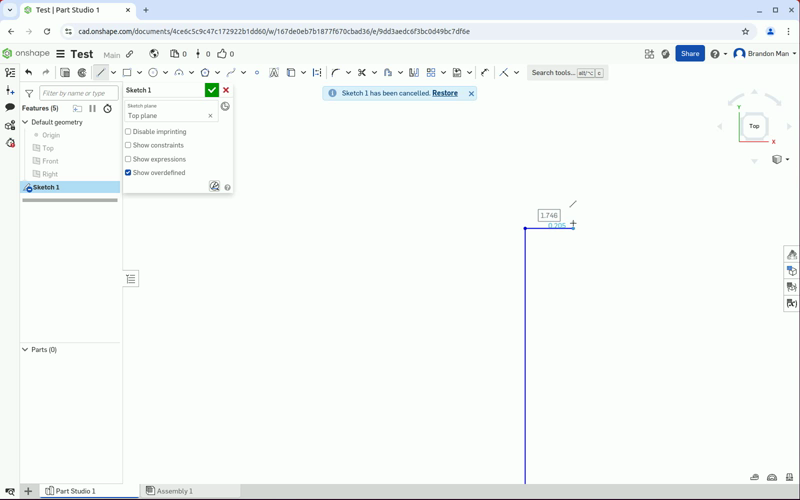
scroll(6)
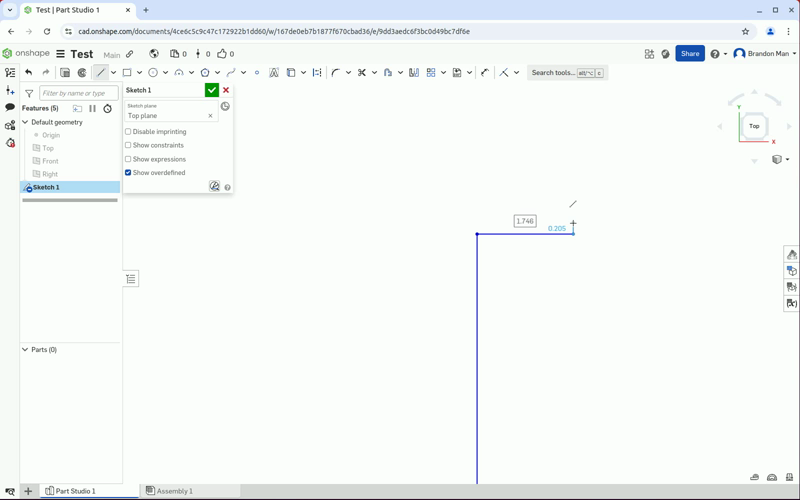
click(573, 222)
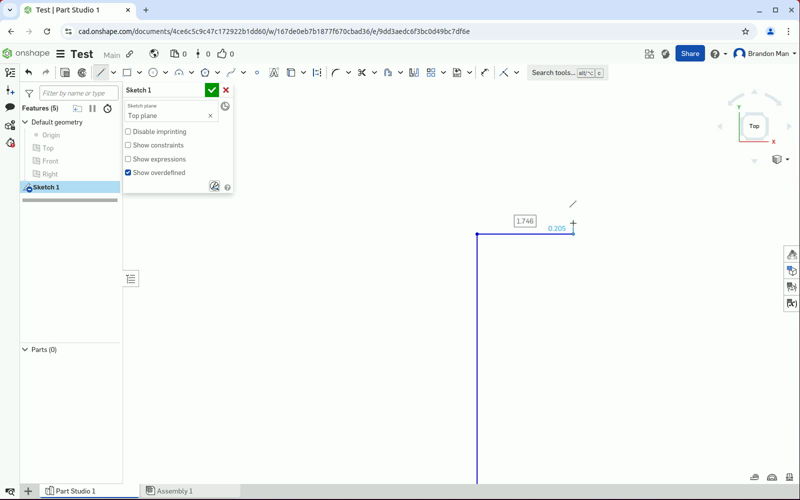
scroll(-6)
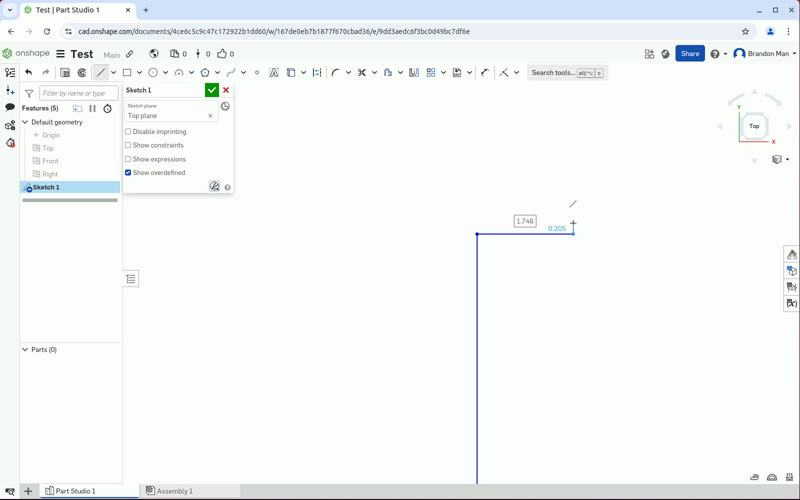
scroll(-6)
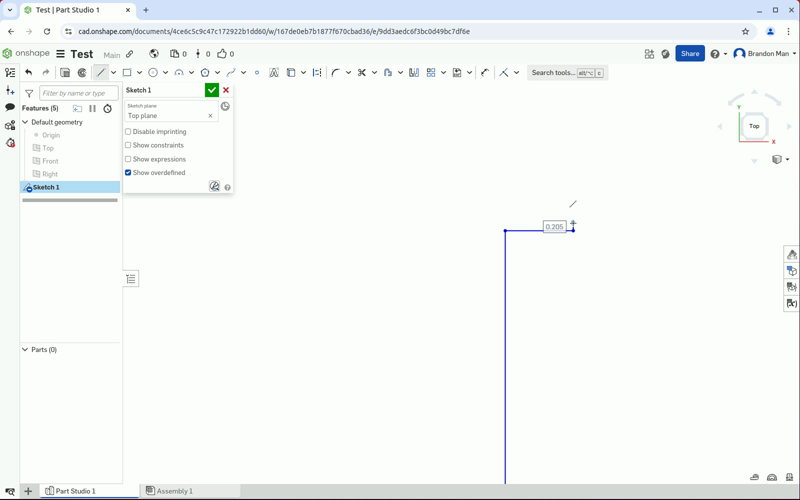
scroll(-6)
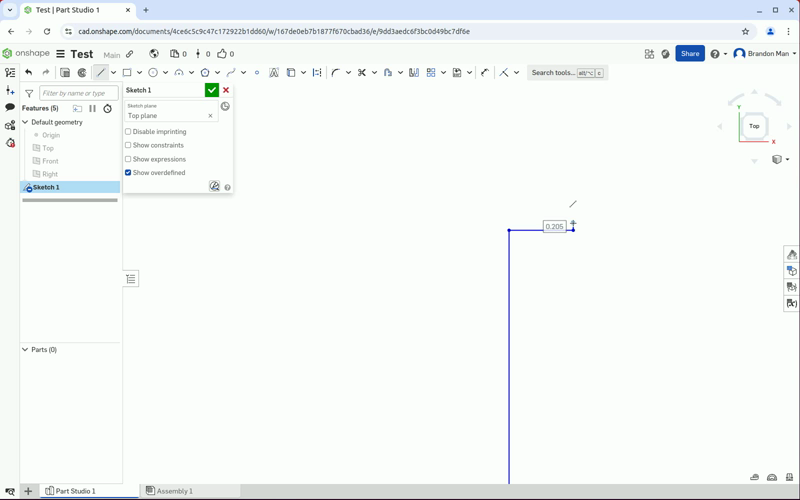
scroll(-6)
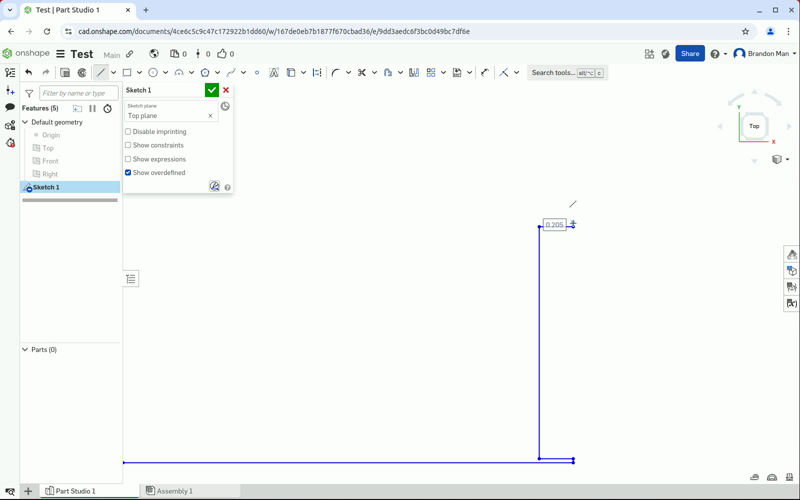
scroll(-6)
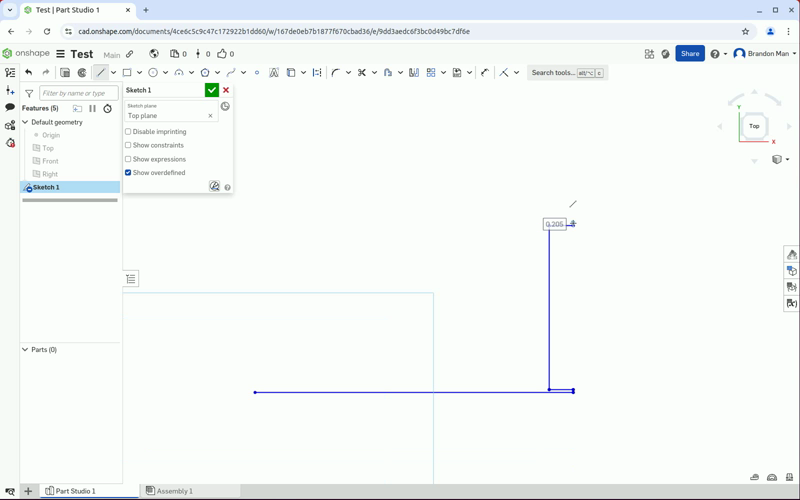
scroll(-6)
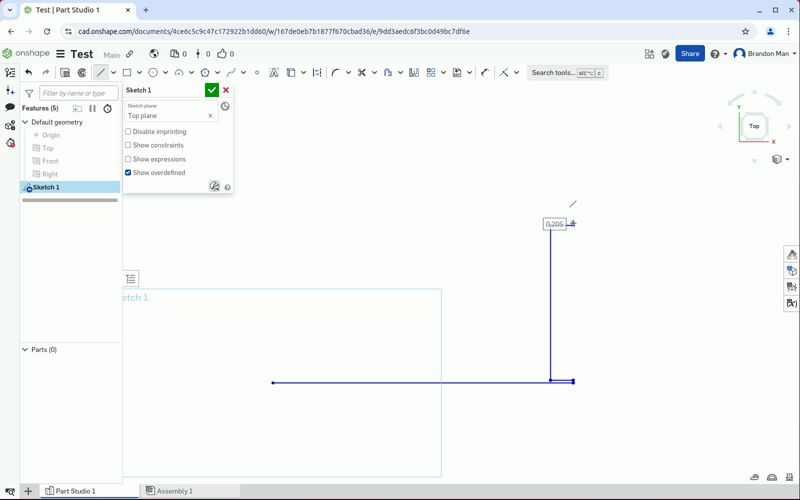
scroll(-6)
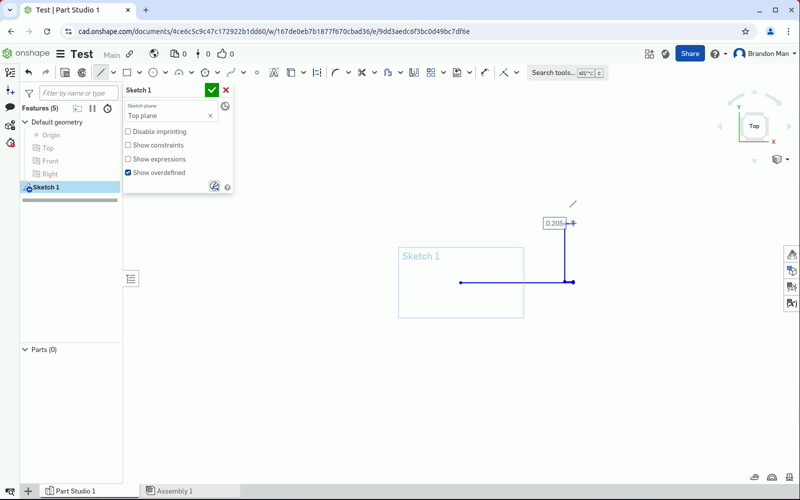
key_up(shift)
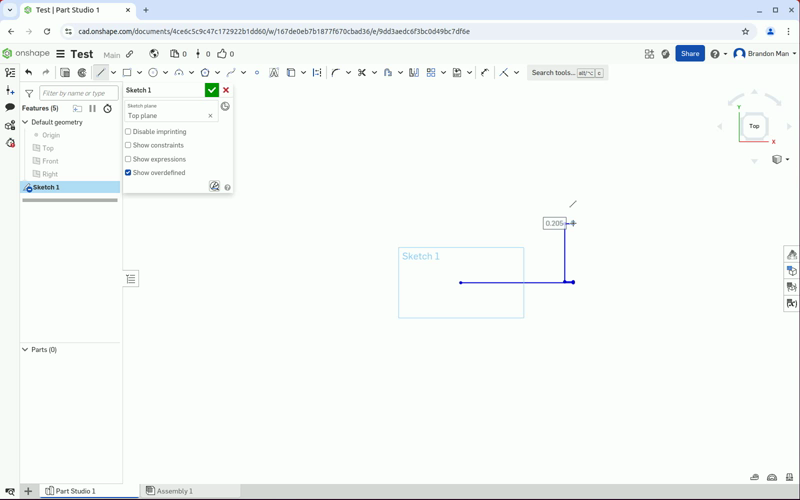
key_down(shift)
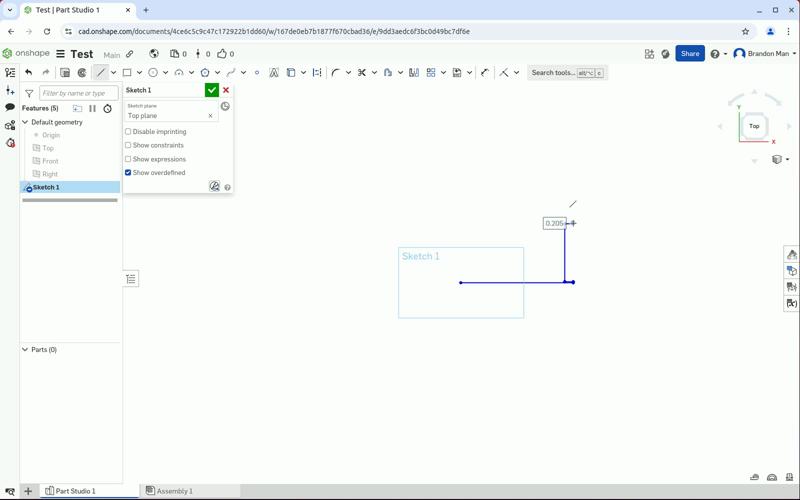
mouse_move(460, 222)
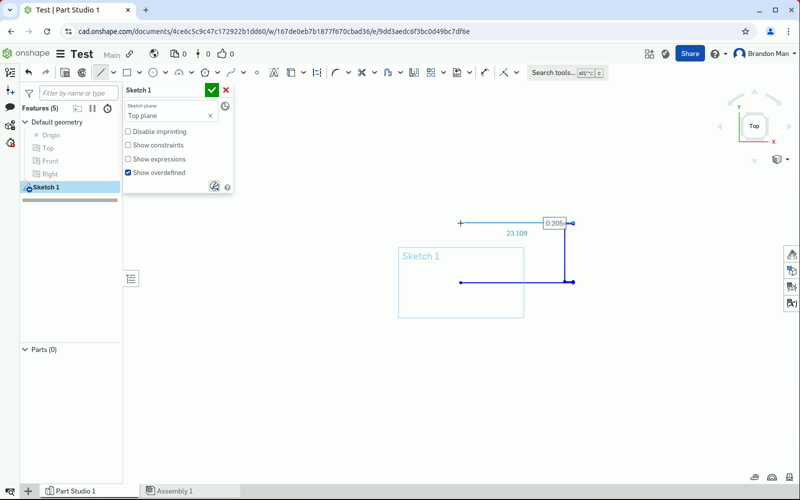
click(460, 222)
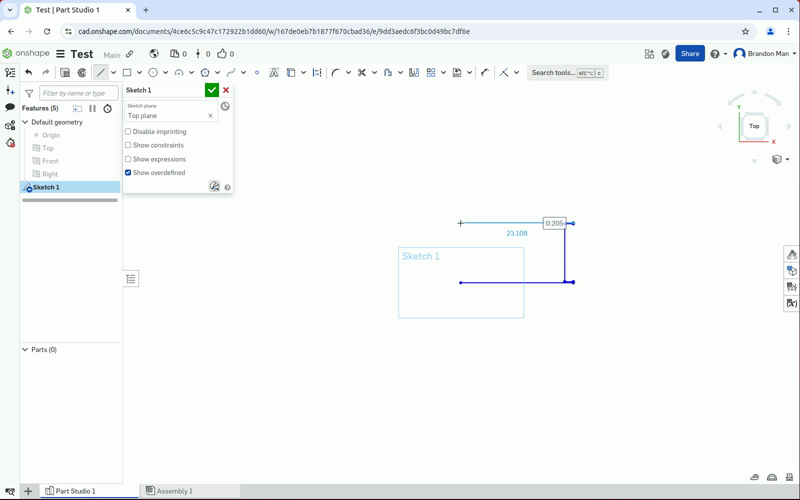
key_up(shift)
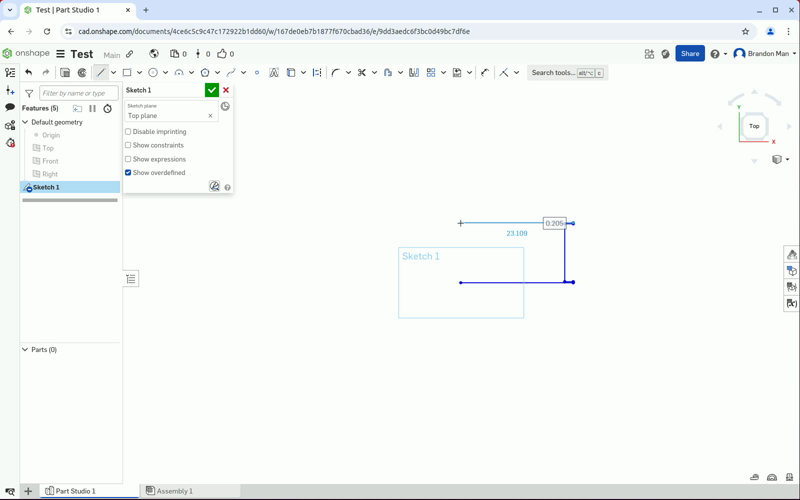
key_down(shift)
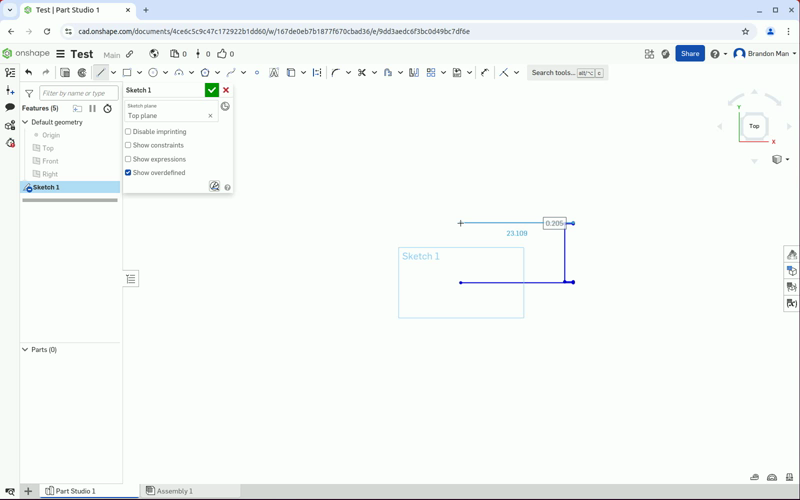
mouse_move(460, 282)
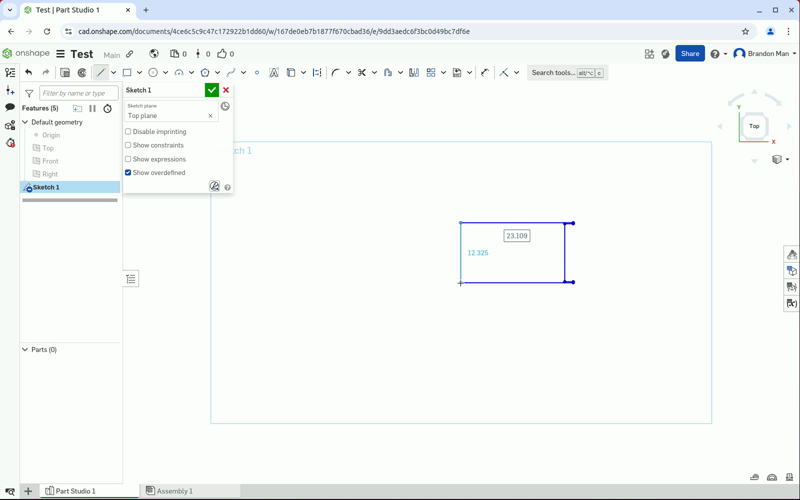
key_up(shift)
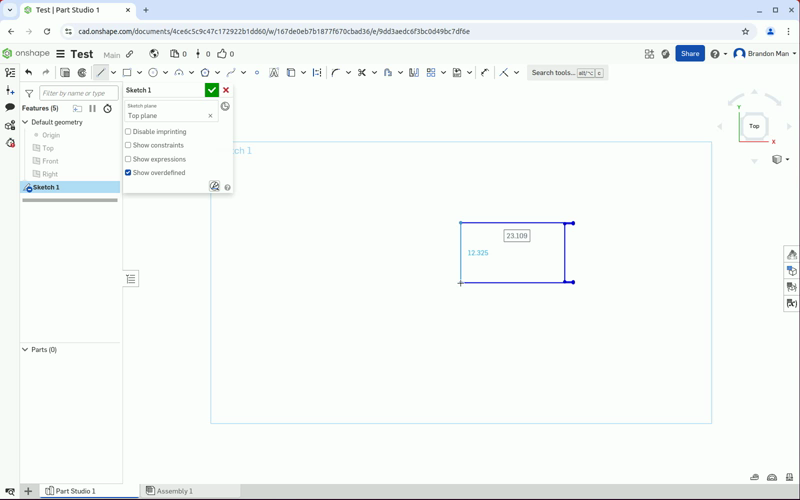
click(460, 282)
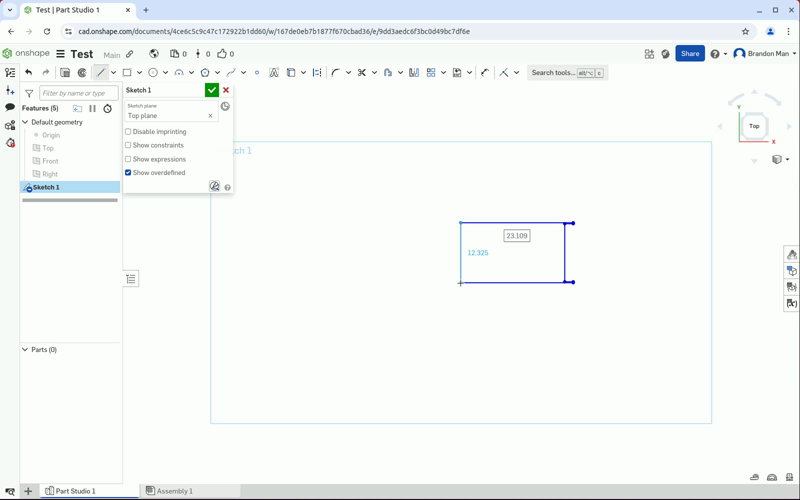
key(esc)
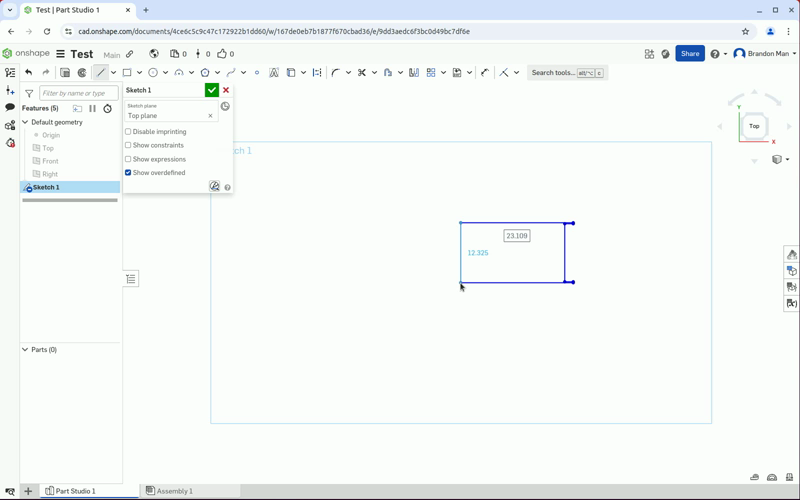
mouse_move(556, 235)
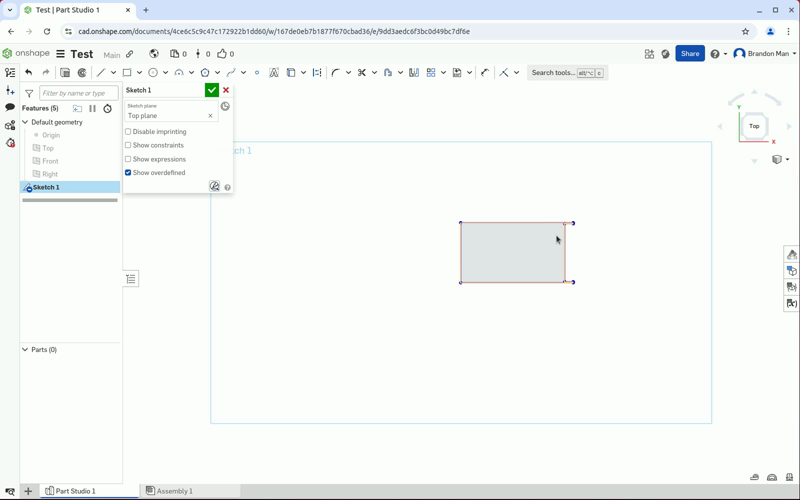
click(556, 235)
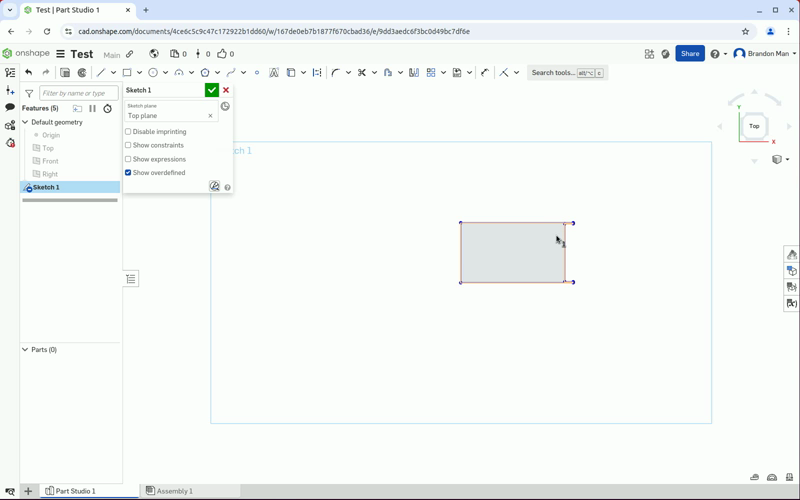
mouse_move(73, 352)
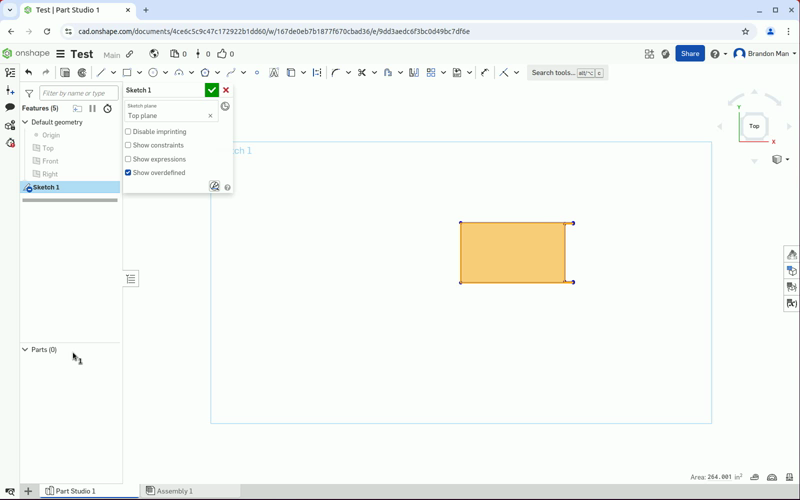
key(shift+y)
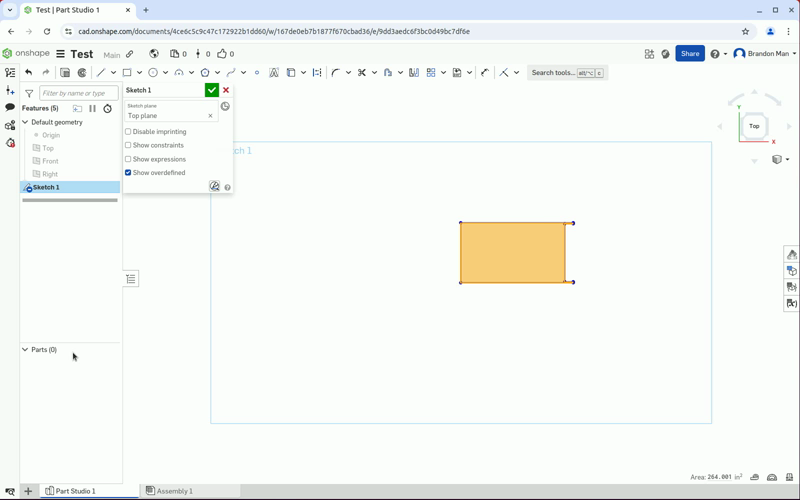
key(shift+e)
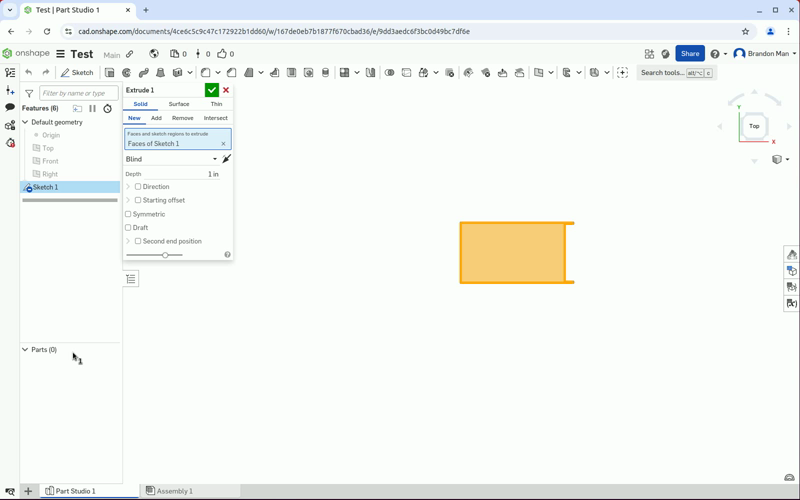
mouse_move(143, 106)
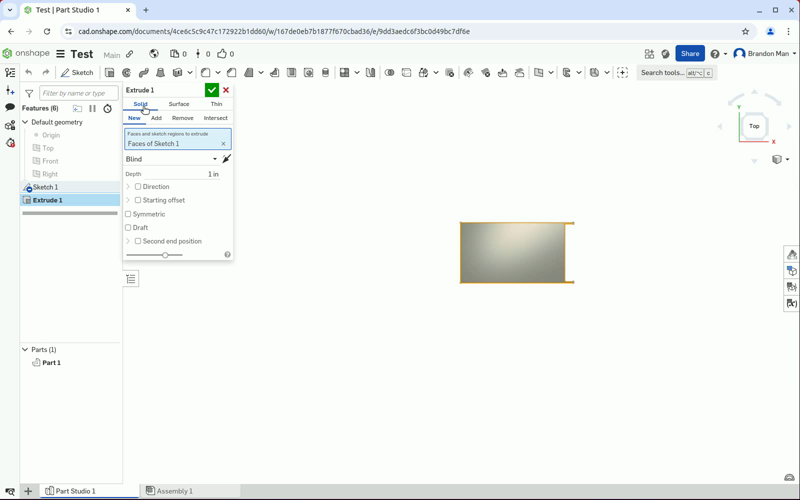
click(143, 106)
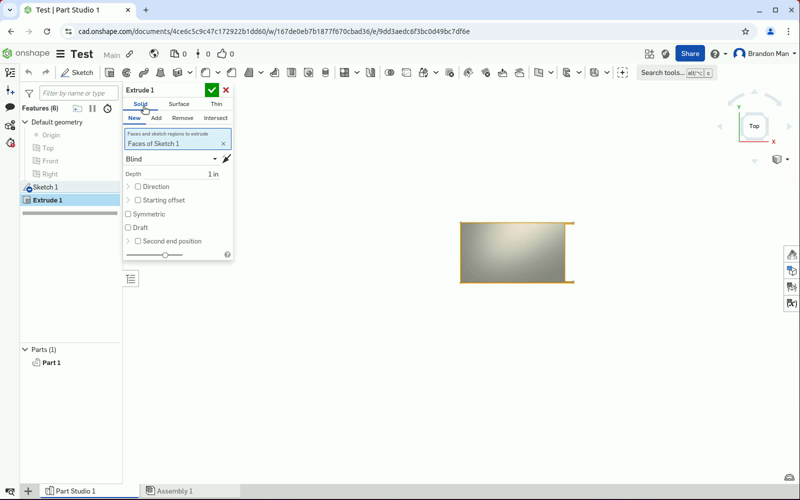
mouse_move(137, 120)
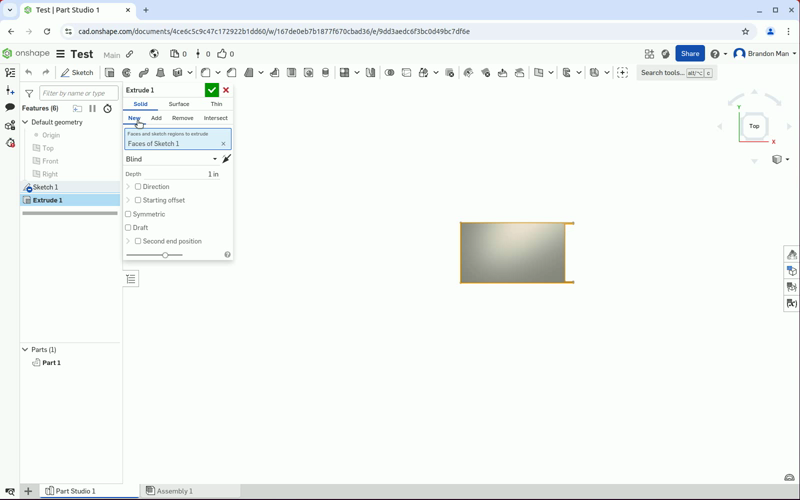
click(137, 120)
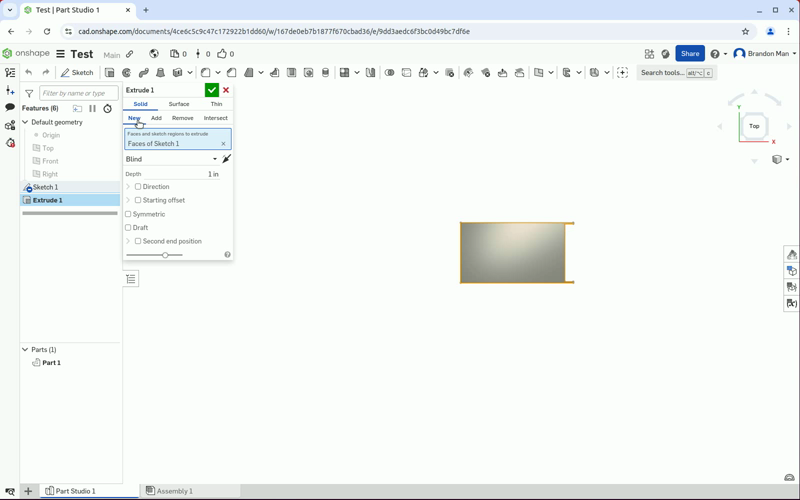
key(tab, 4)
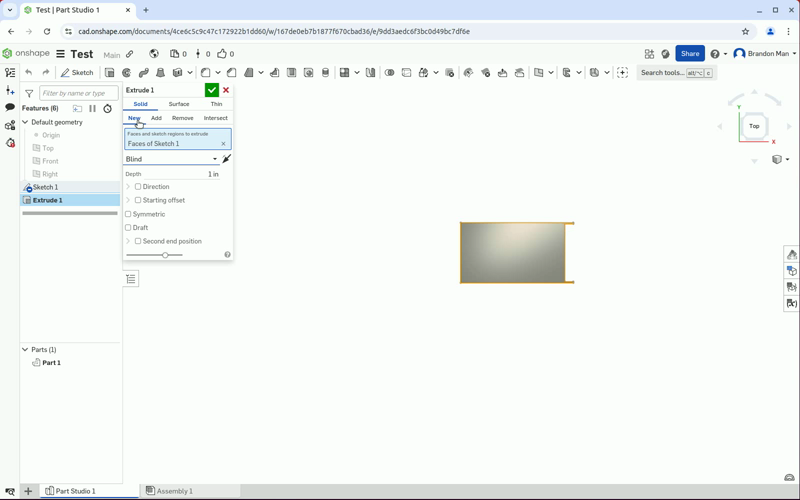
text(3.129)
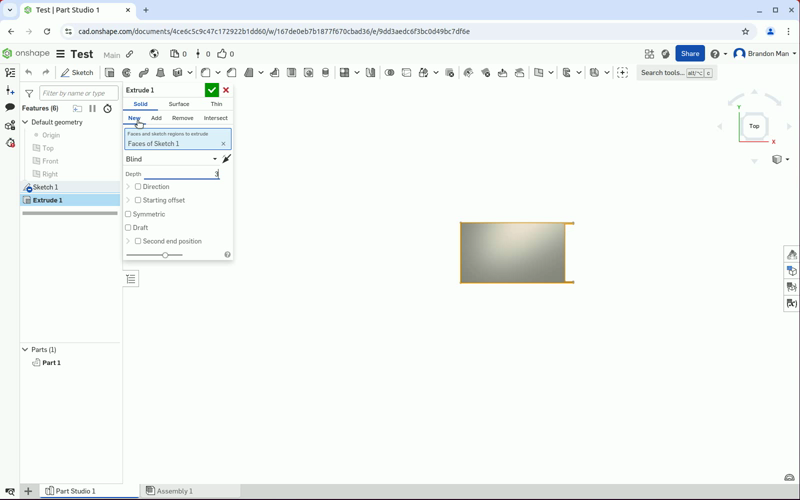
key(enter)
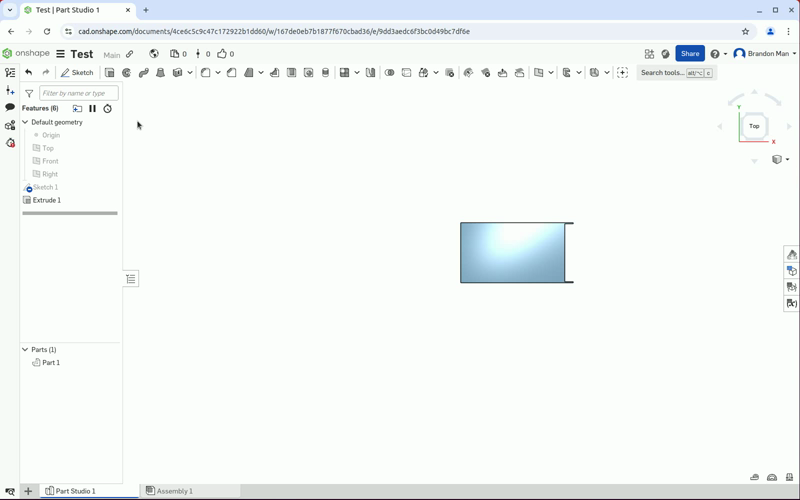
key(shift+h)
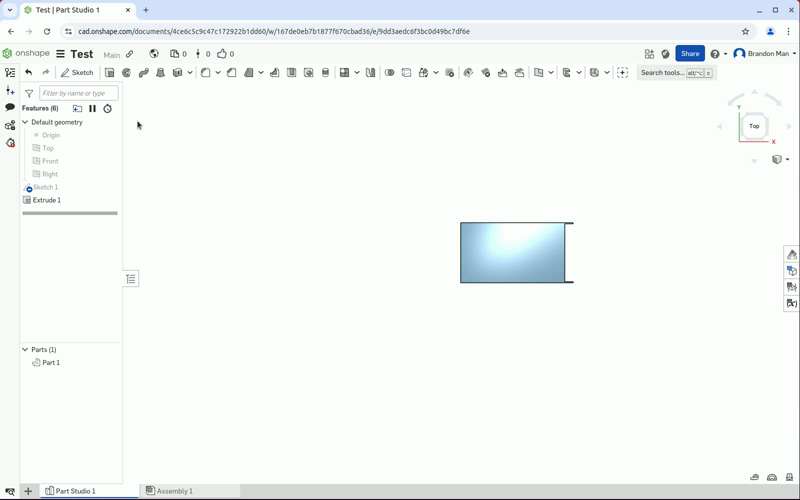
key(shift+h)
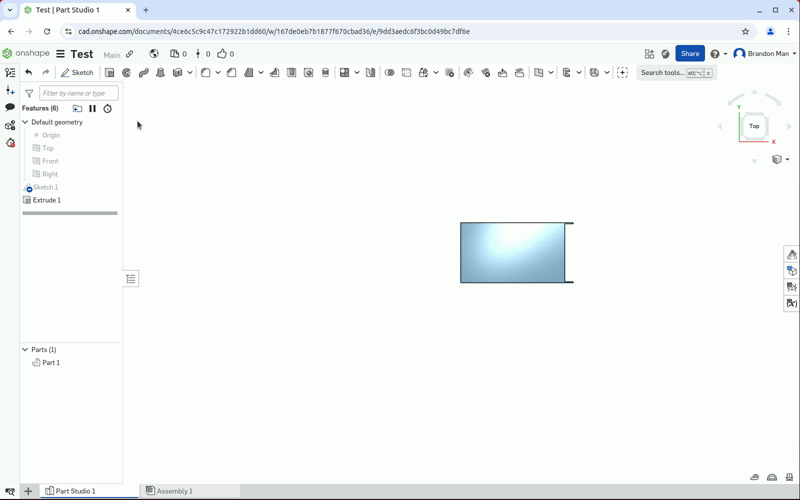
mouse_move(73, 189)
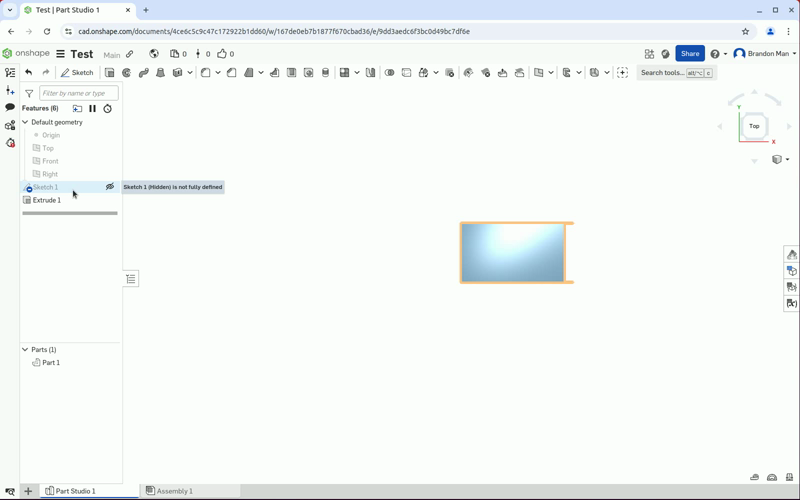
click(73, 189)
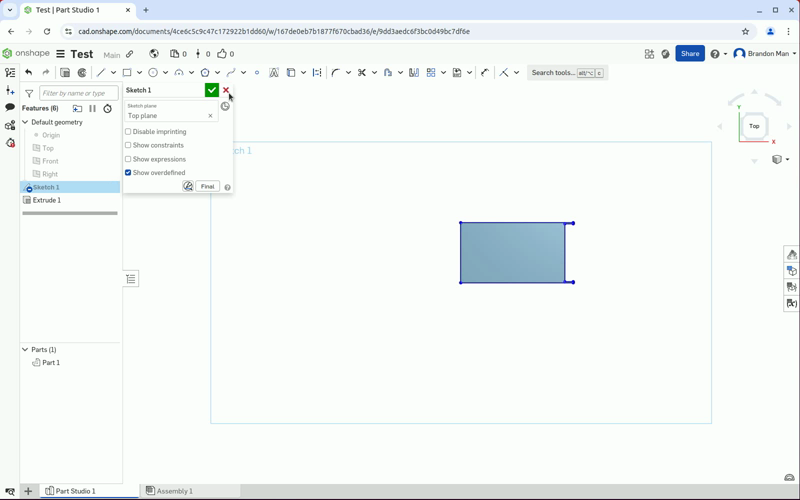
mouse_move(229, 92)
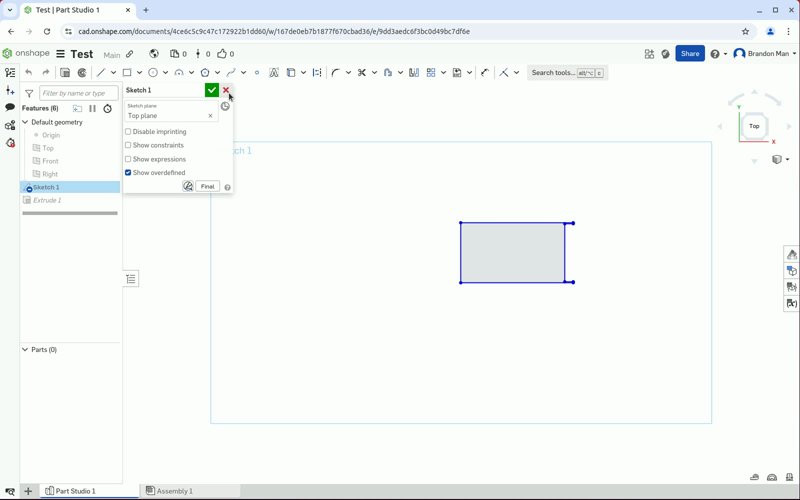
click(229, 92)
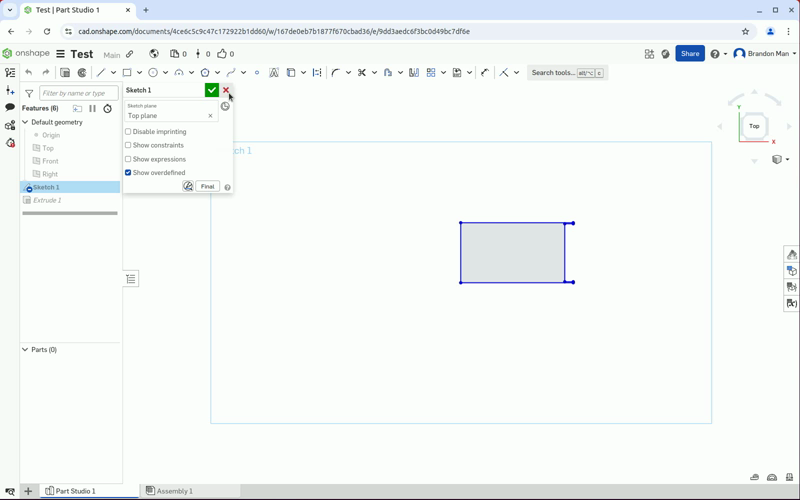
key(shift+s)
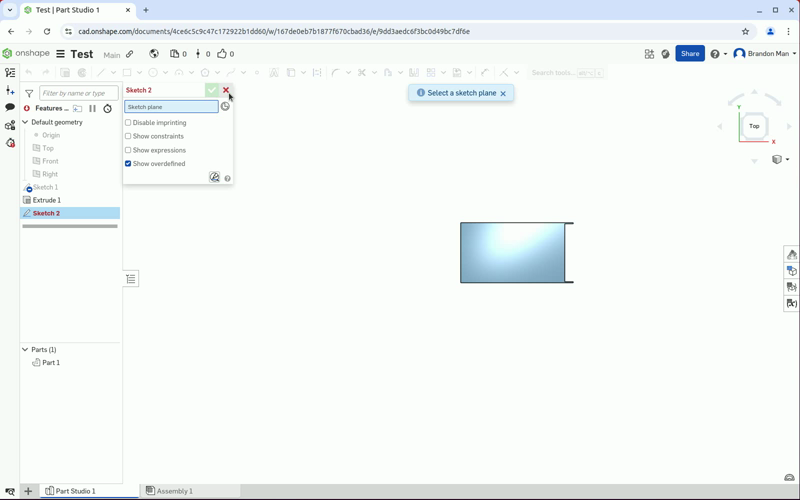
mouse_move(73, 150)
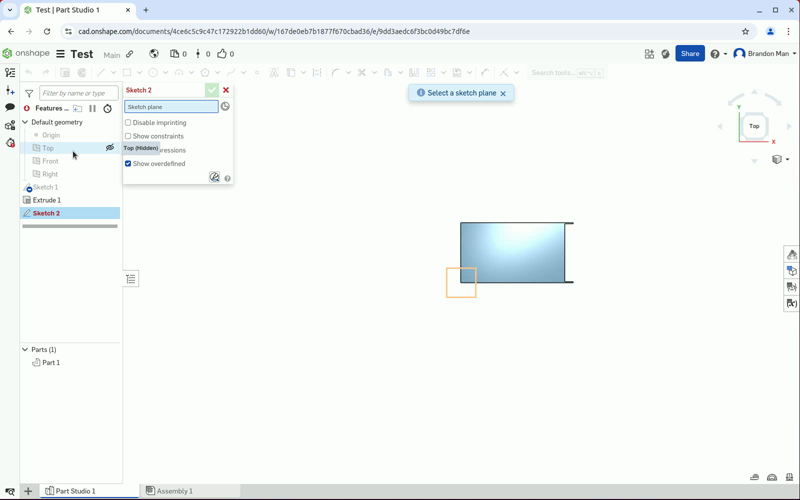
click(73, 150)
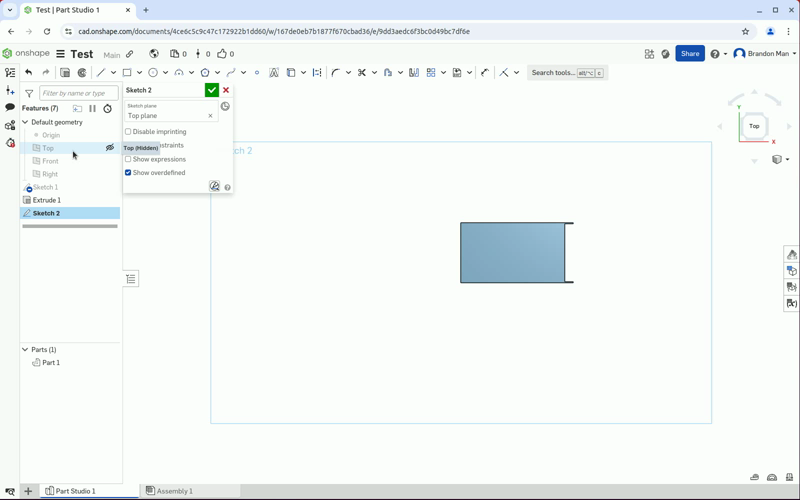
mouse_move(73, 352)
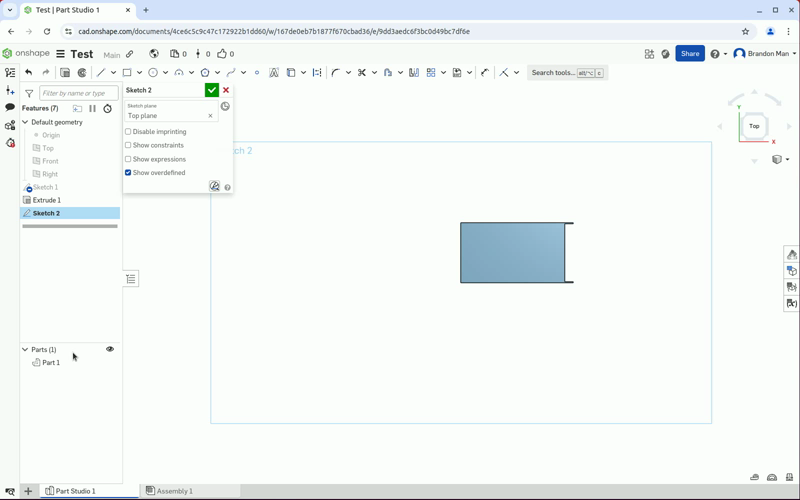
key(y)
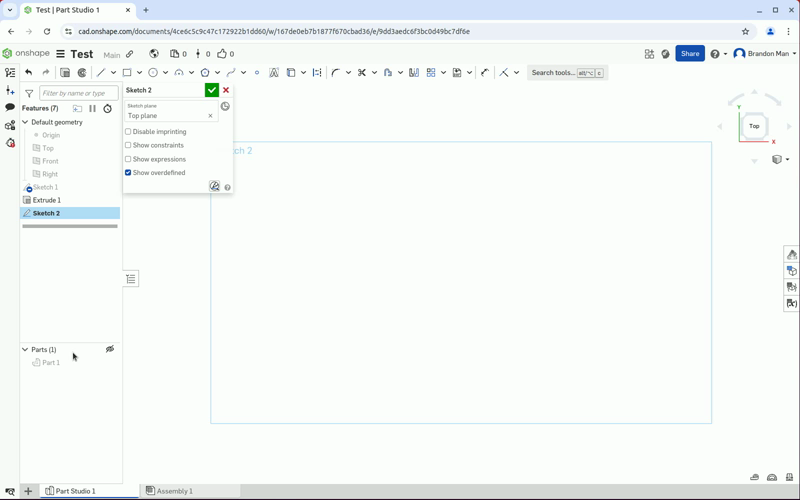
key(l)
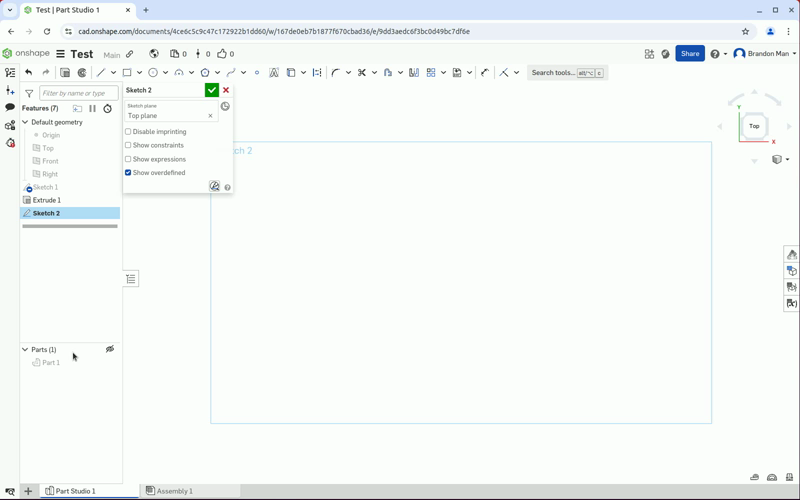
key_down(shift)
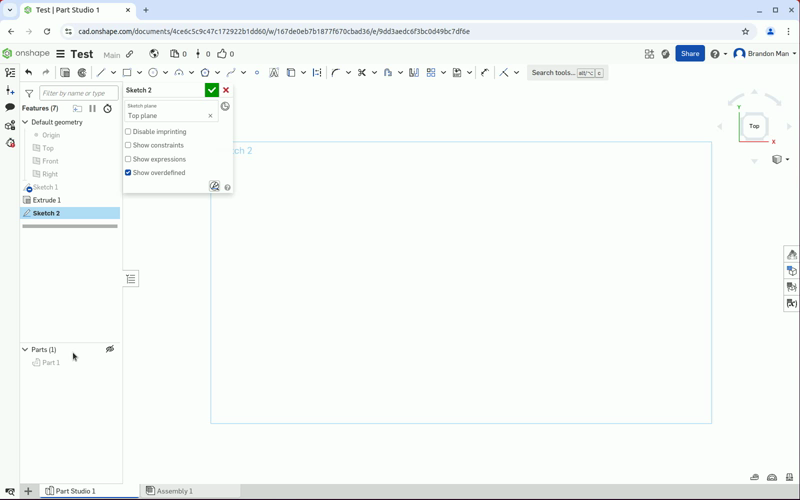
mouse_move(564, 281)
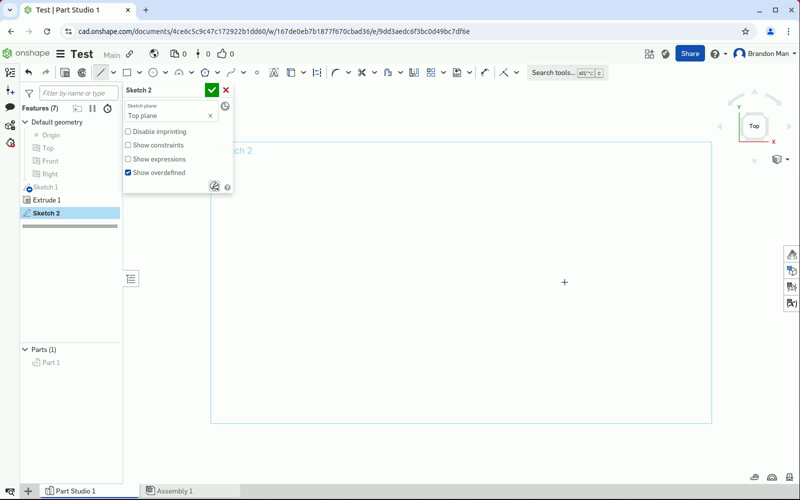
click(564, 281)
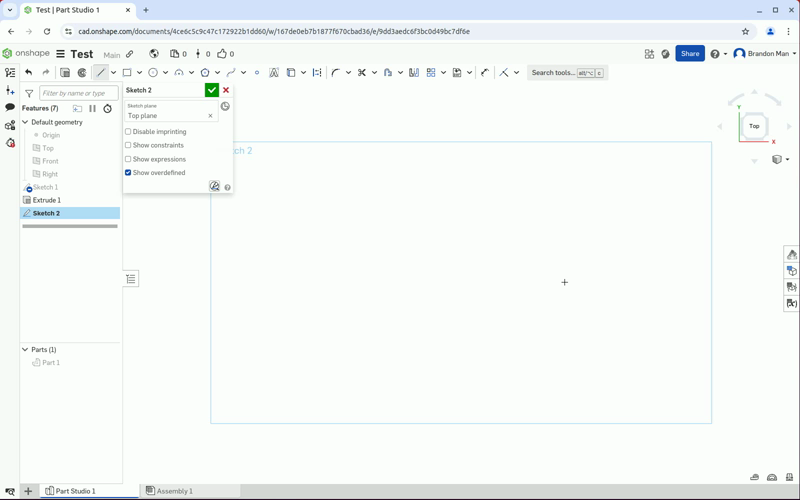
key_up(shift)
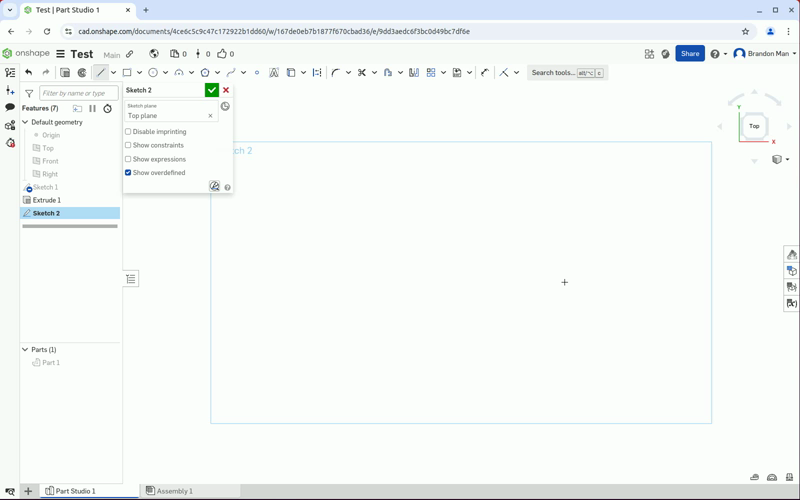
key_down(shift)
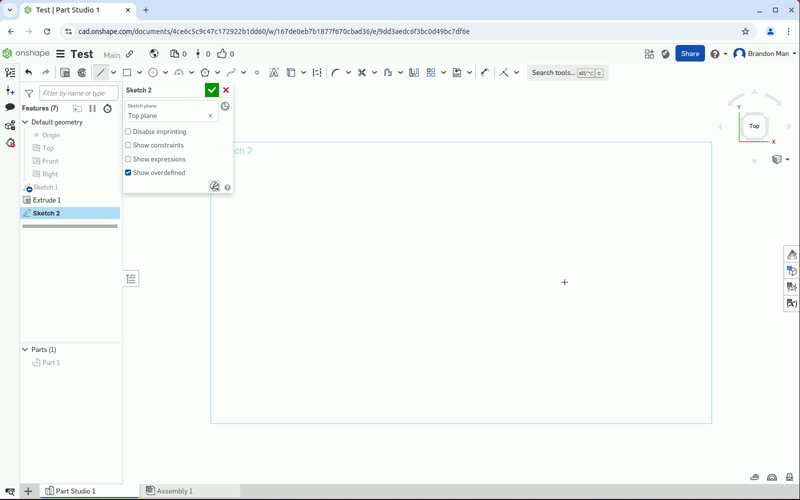
mouse_move(589, 281)
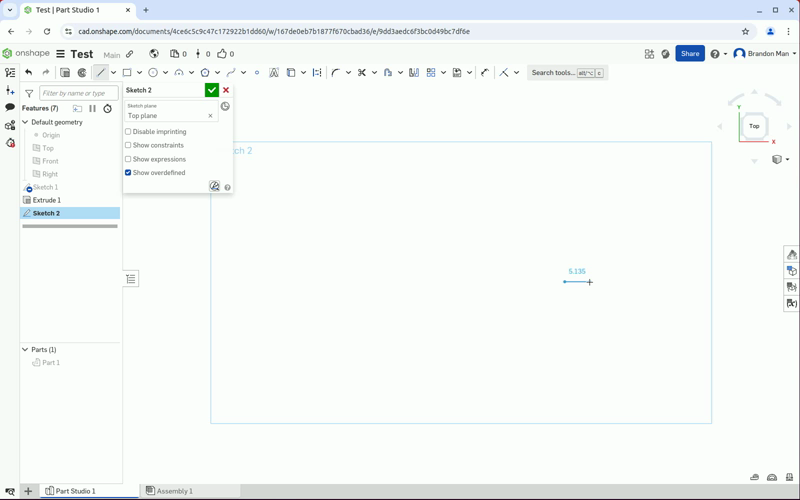
mouse_move(573, 281)
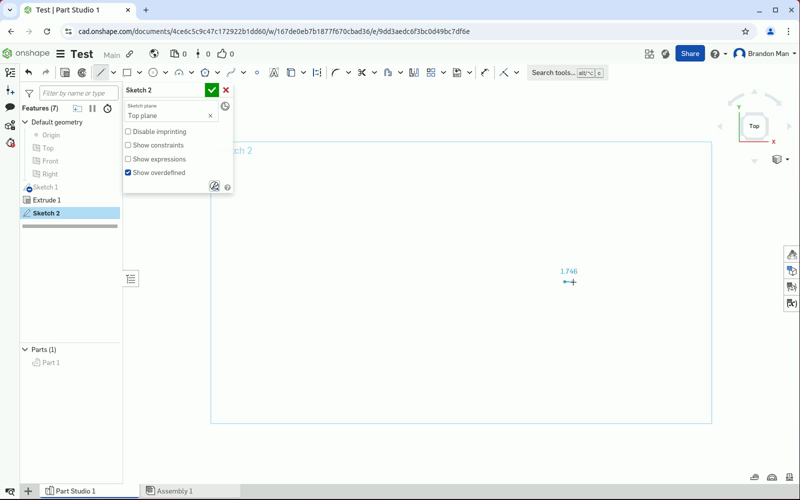
click(573, 281)
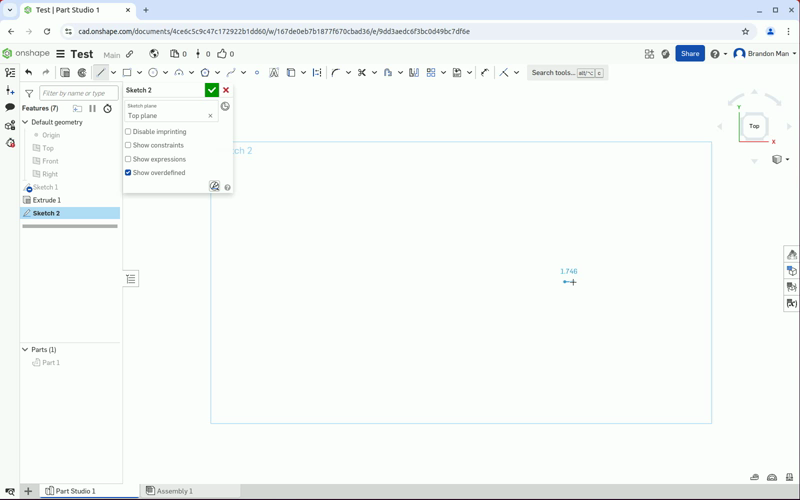
key_up(shift)
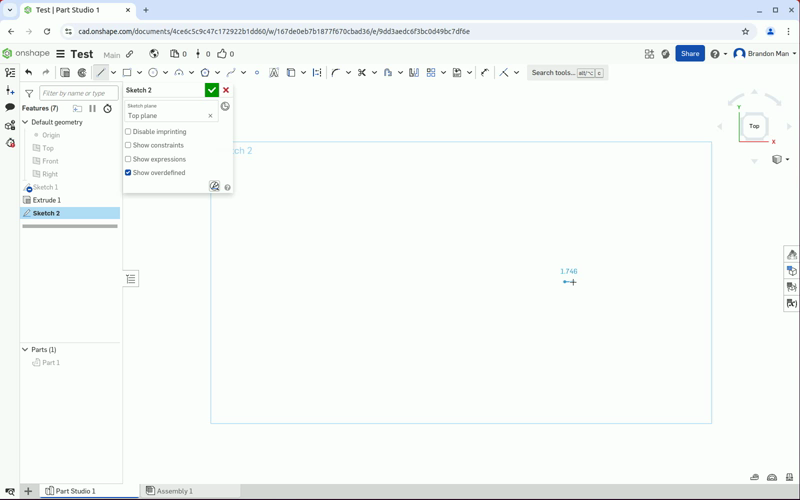
key_down(shift)
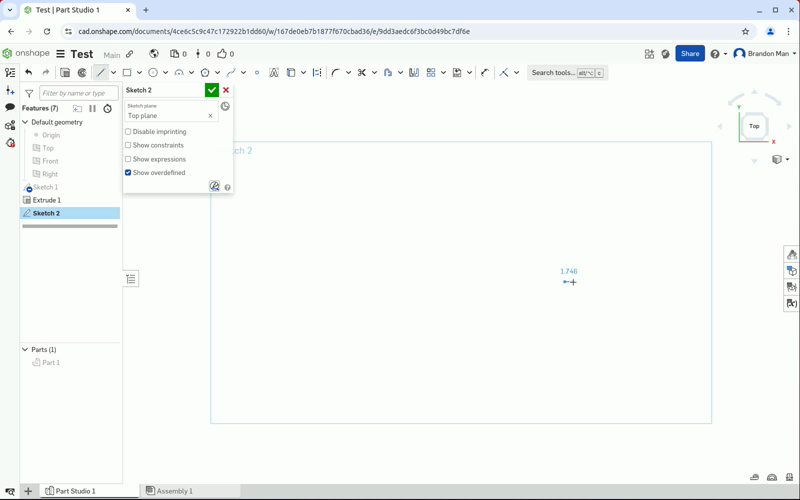
mouse_move(589, 281)
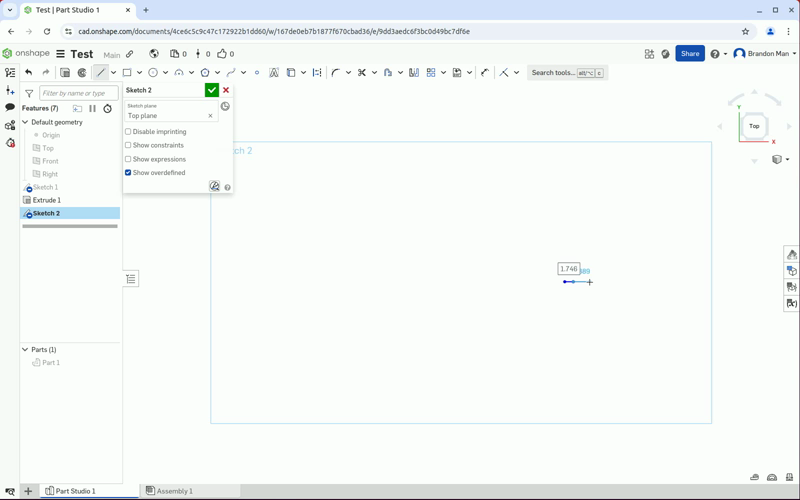
mouse_move(573, 222)
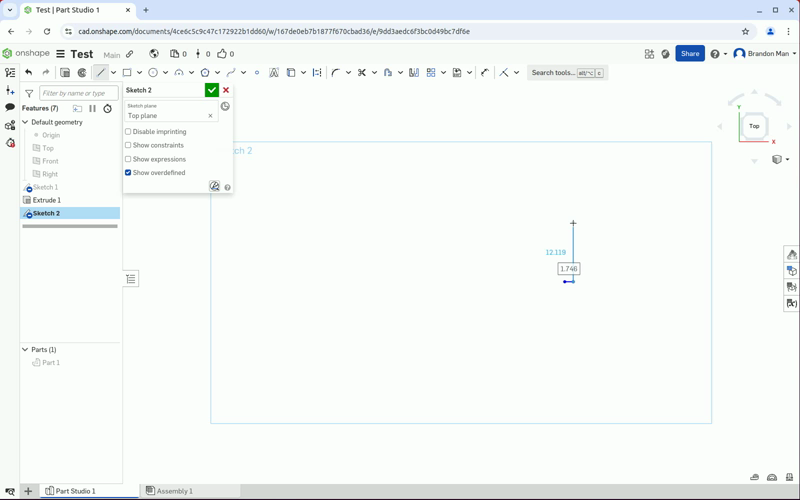
click(573, 222)
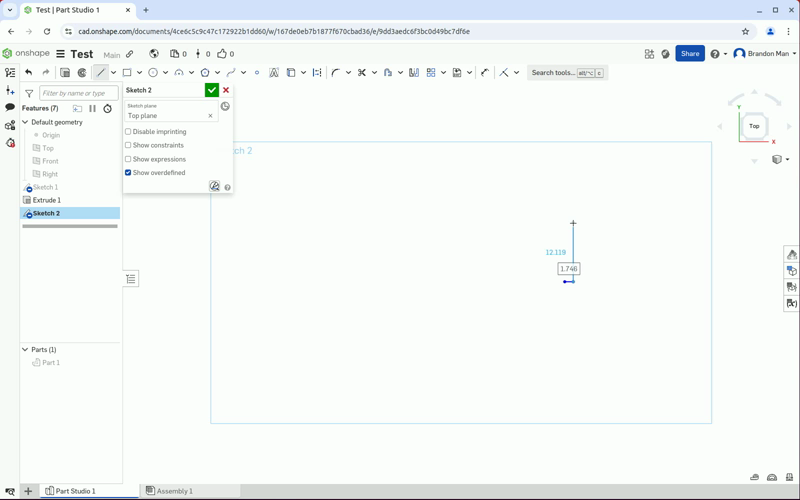
key_up(shift)
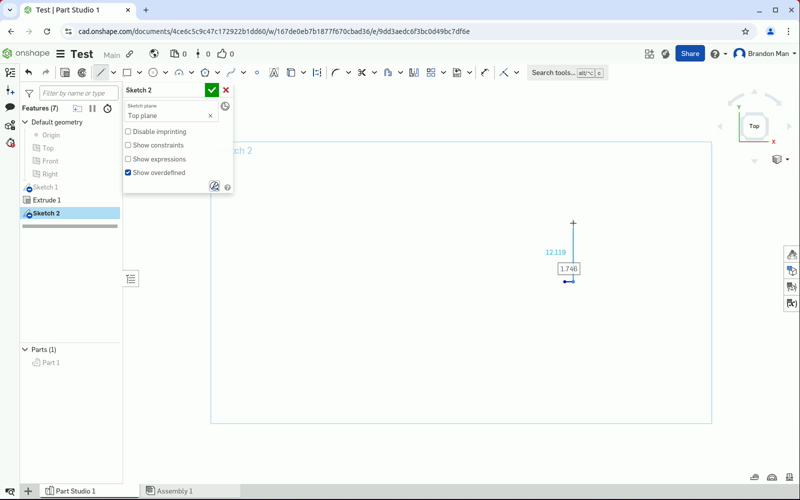
key_down(shift)
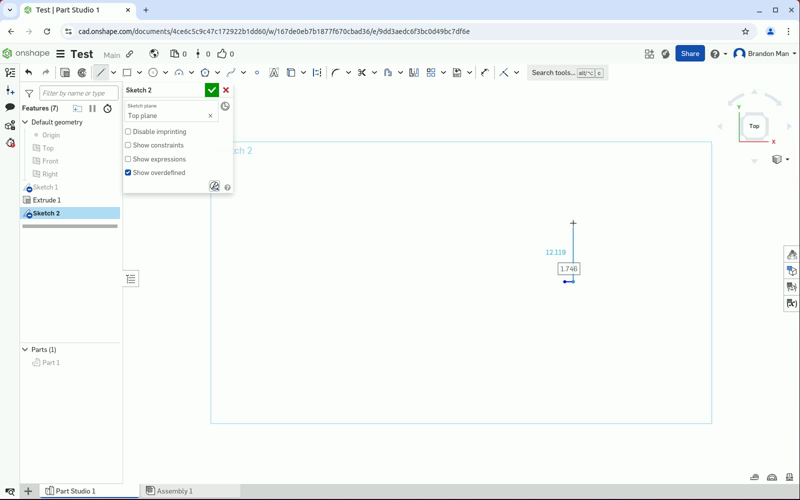
mouse_move(589, 222)
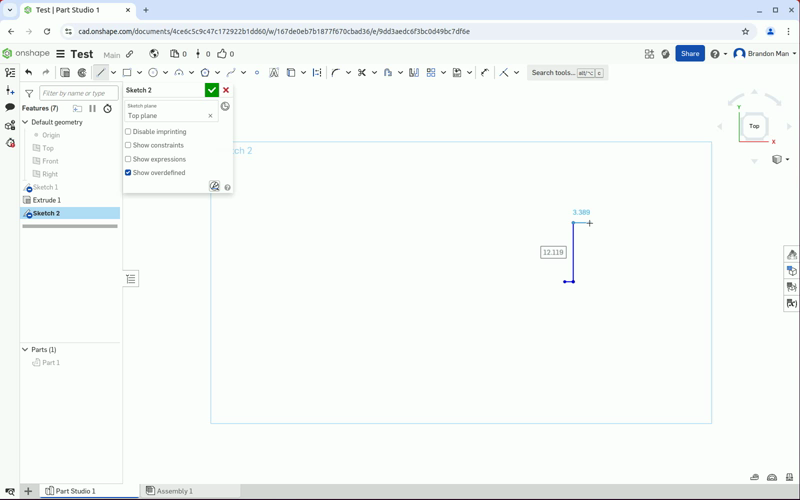
mouse_move(564, 222)
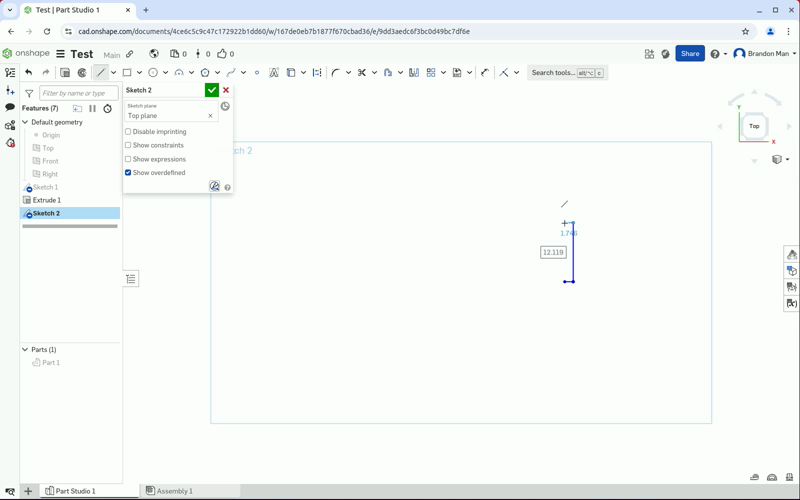
click(564, 222)
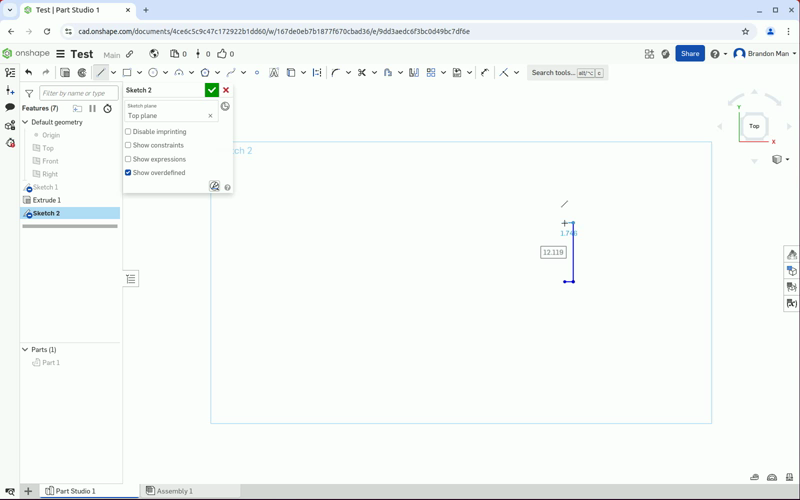
key_up(shift)
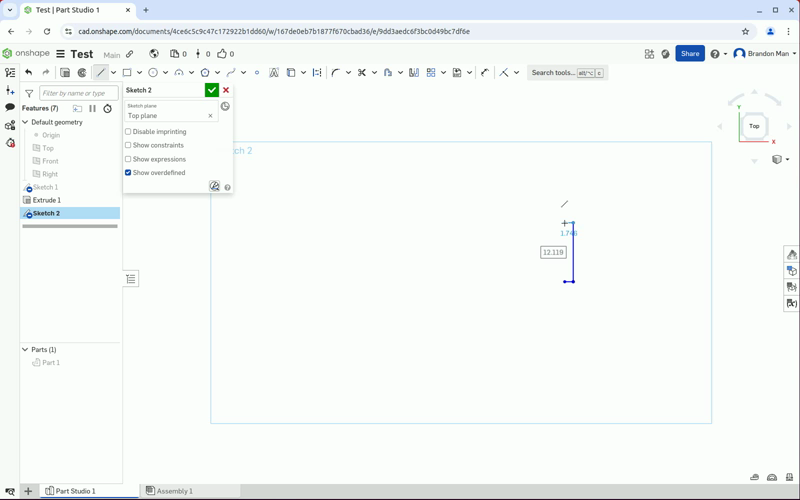
mouse_move(589, 222)
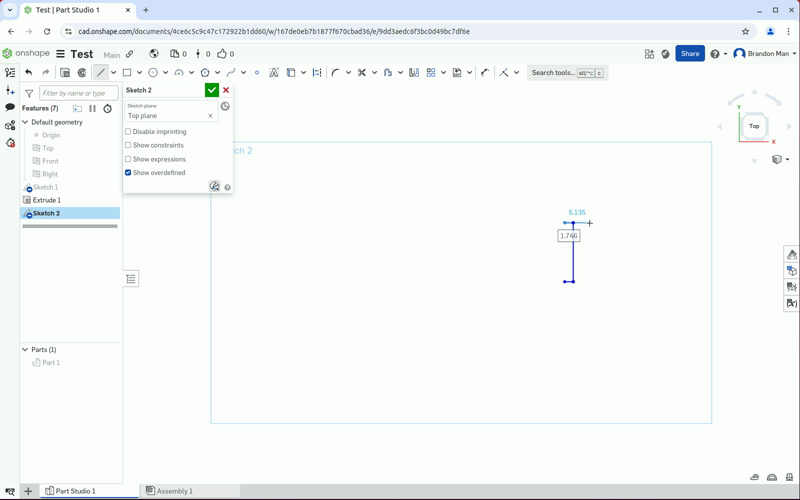
key_down(shift)
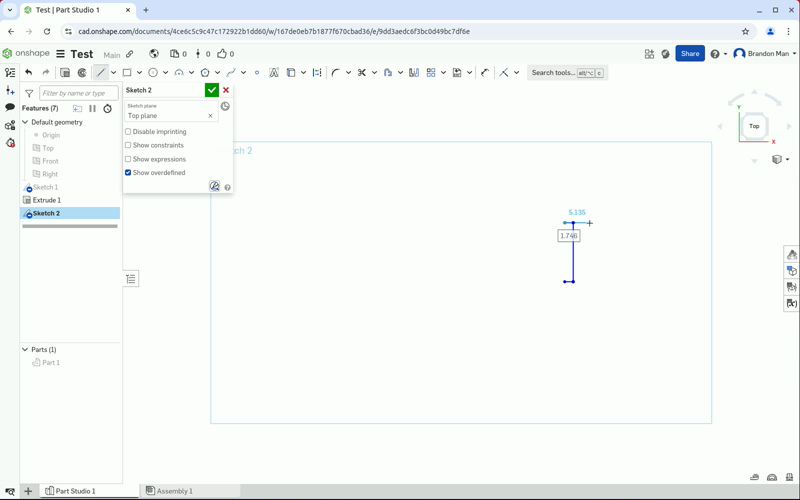
mouse_move(564, 281)
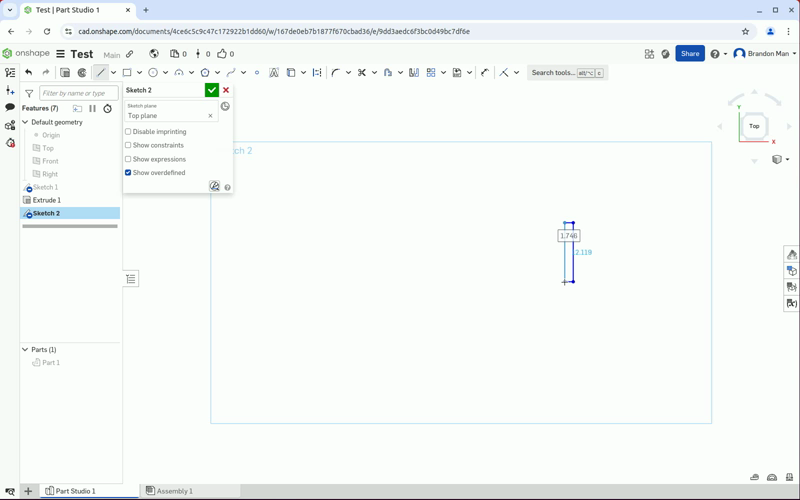
key_up(shift)
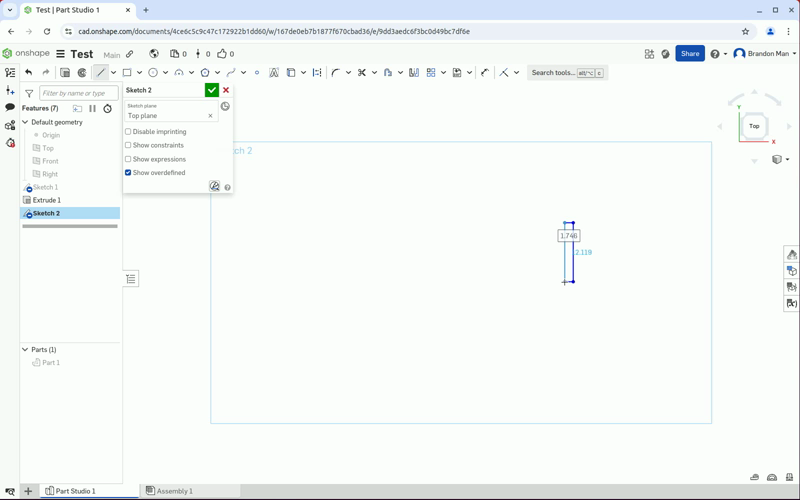
click(564, 281)
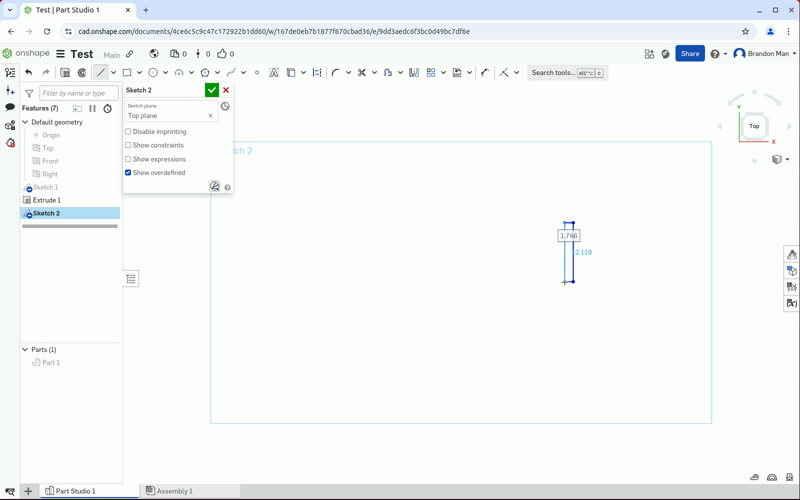
key(esc)
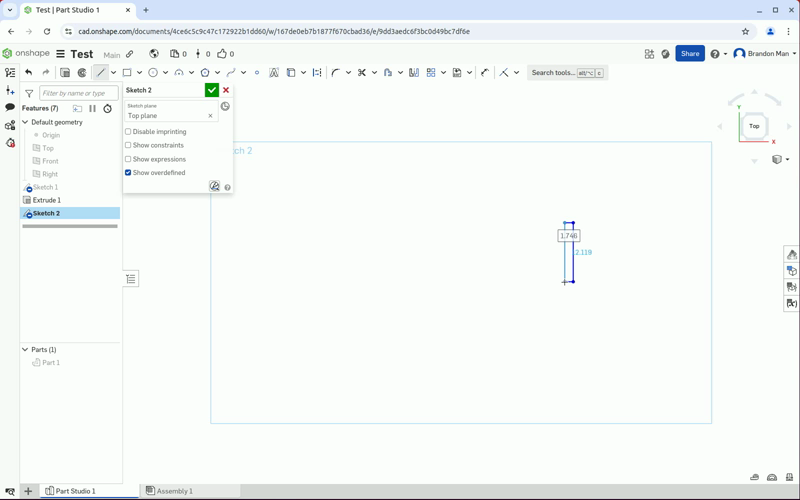
mouse_move(571, 258)
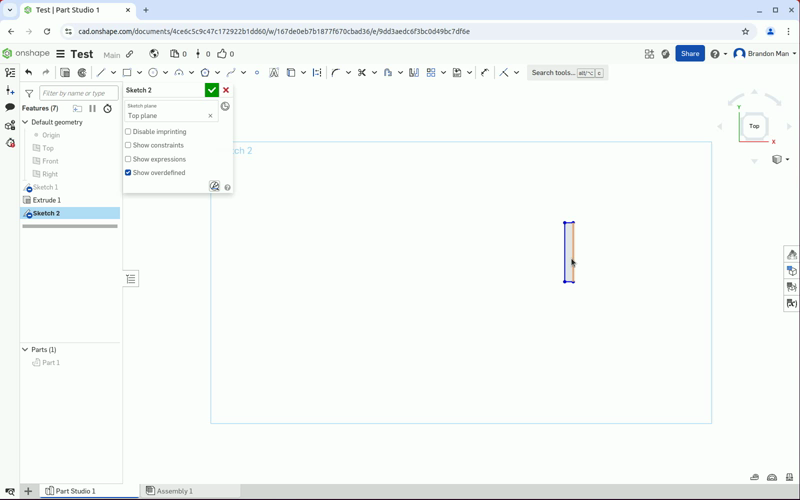
scroll(6)
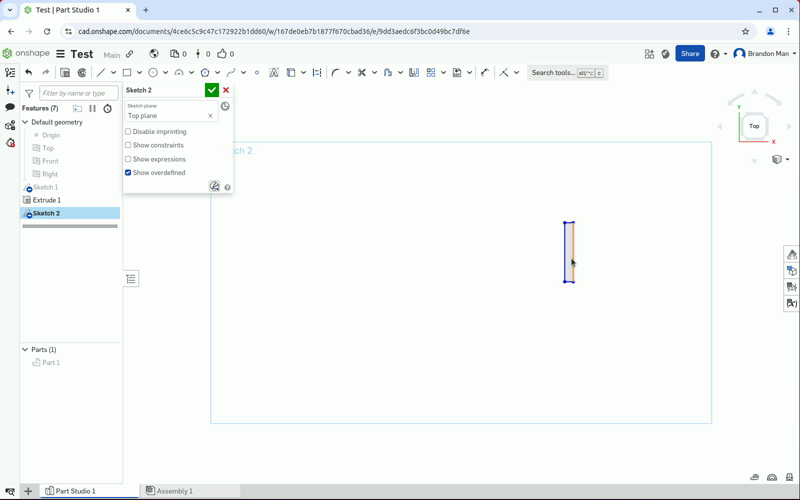
scroll(6)
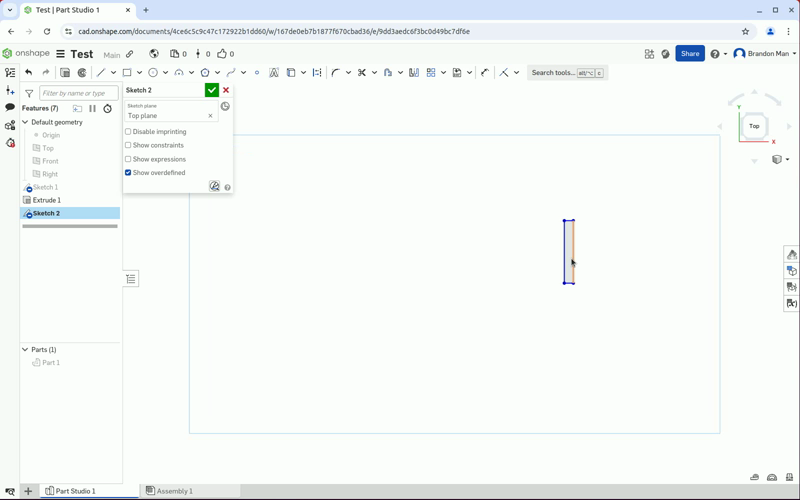
scroll(6)
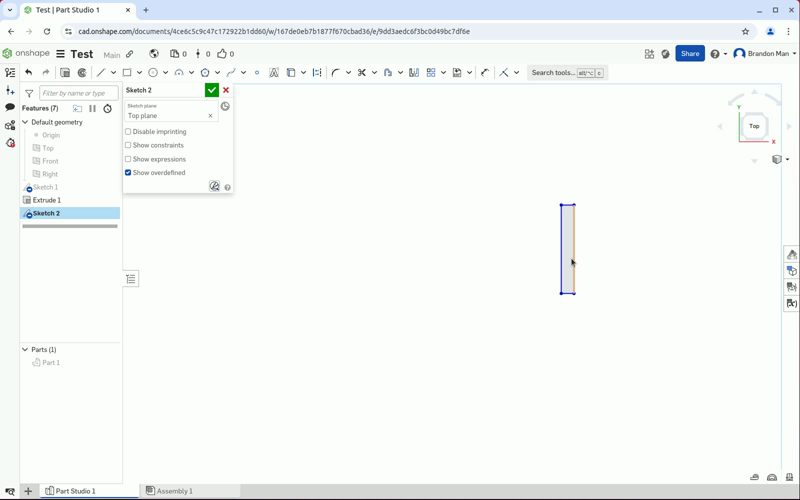
scroll(6)
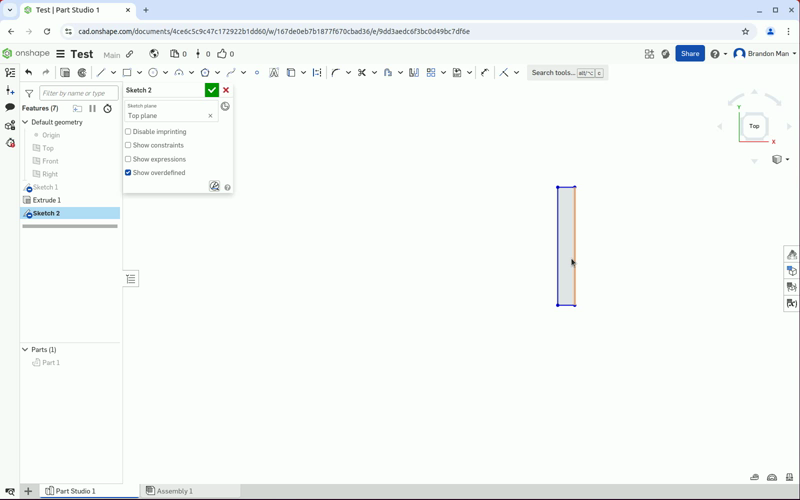
scroll(6)
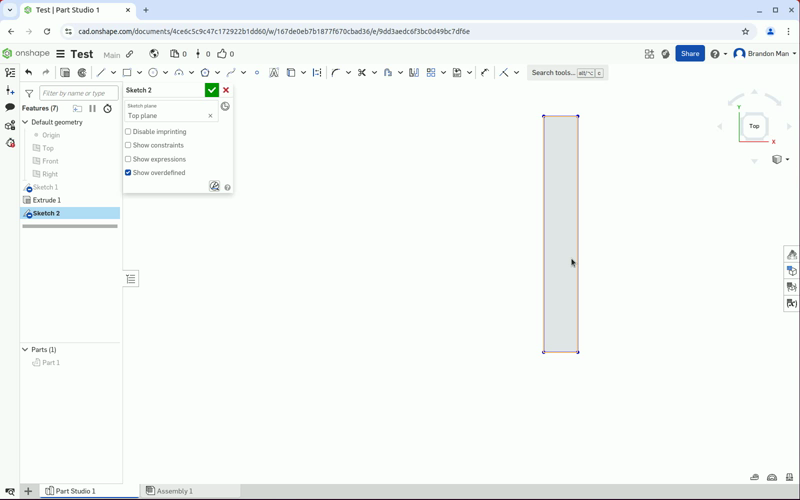
scroll(6)
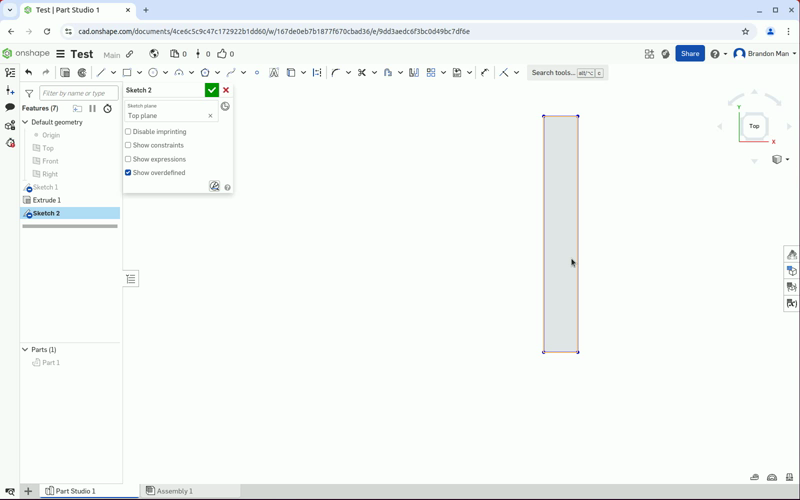
scroll(6)
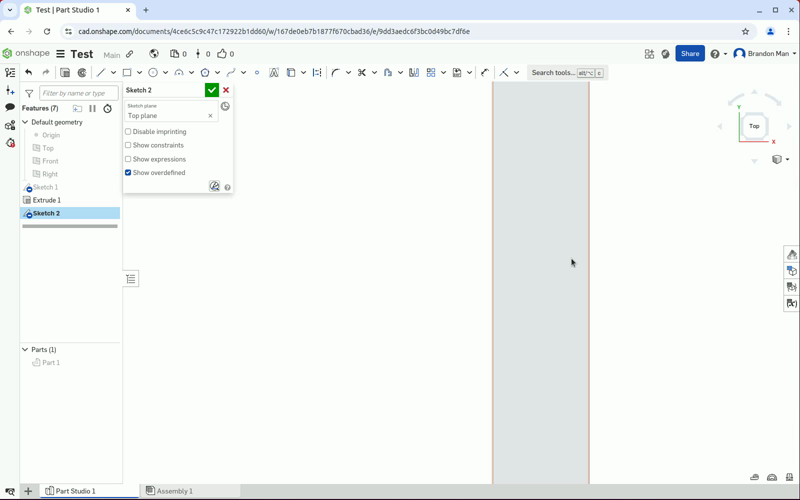
click(571, 258)
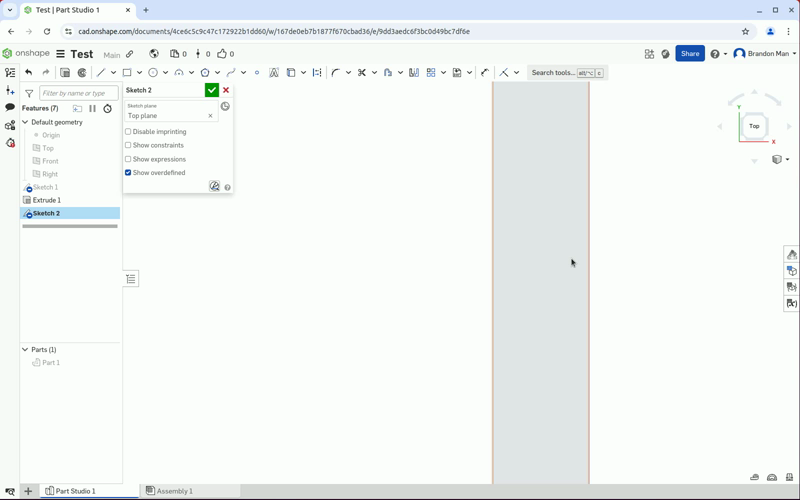
scroll(-6)
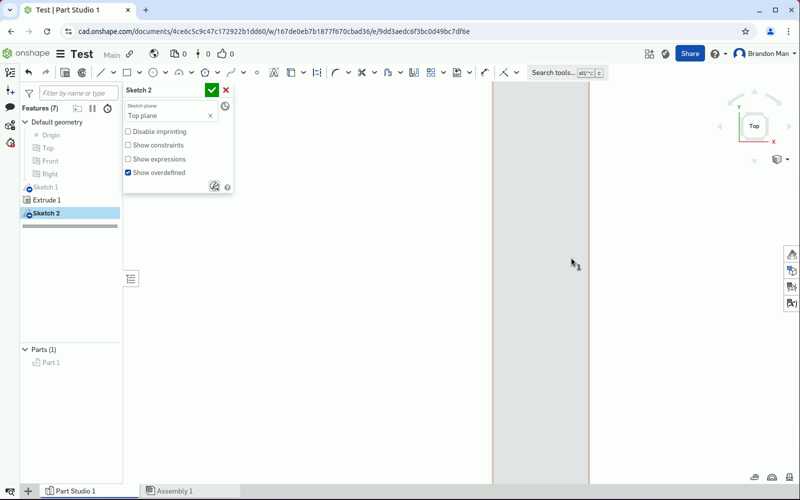
scroll(-6)
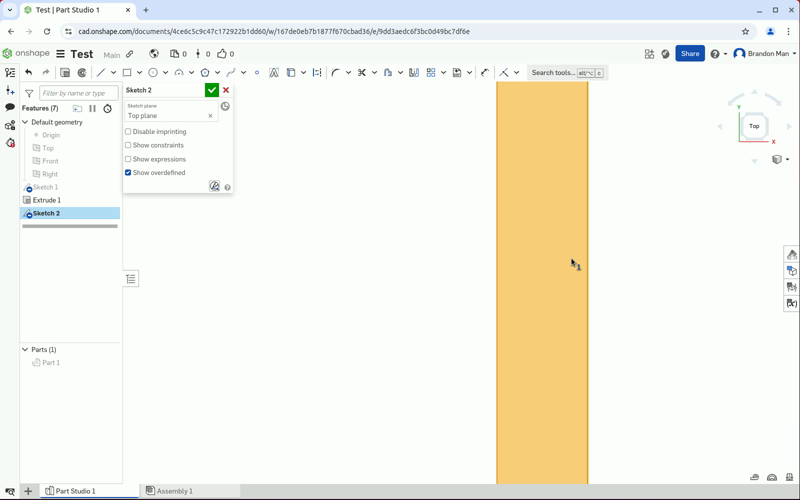
scroll(-6)
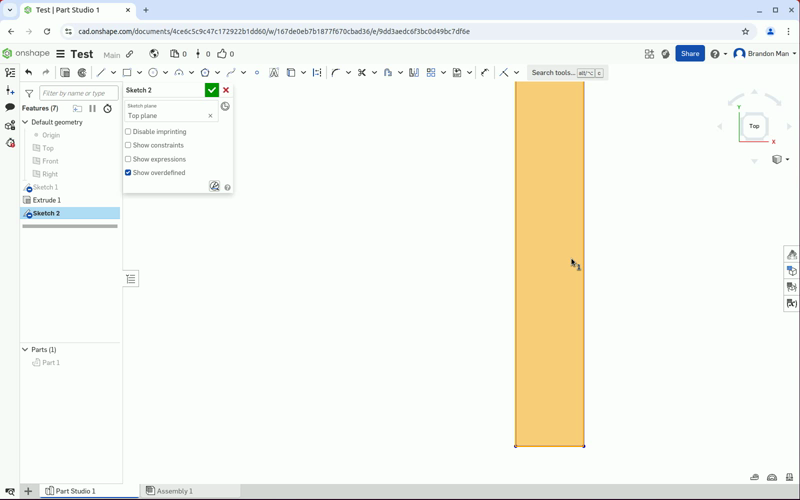
scroll(-6)
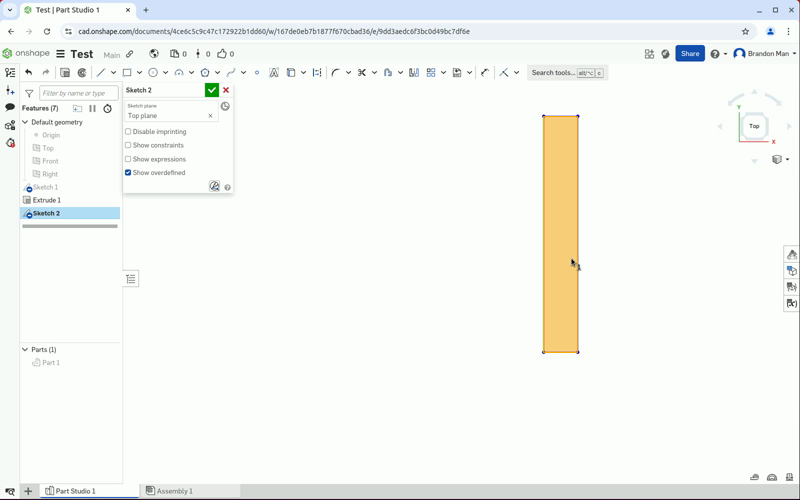
scroll(-6)
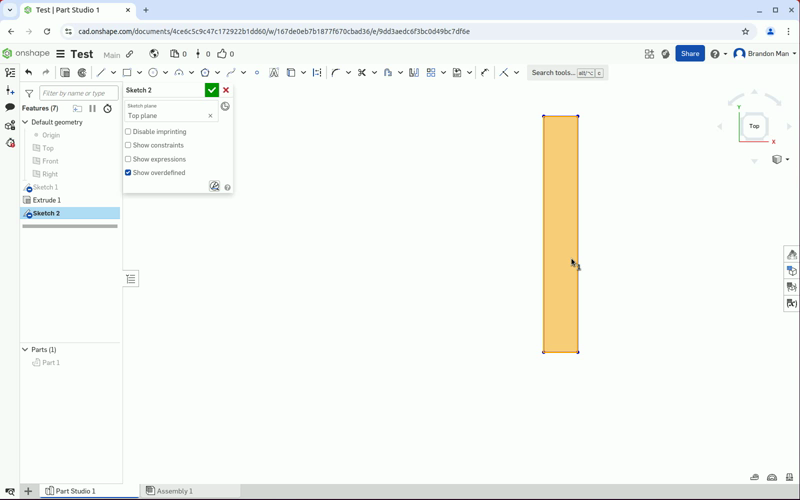
scroll(-6)
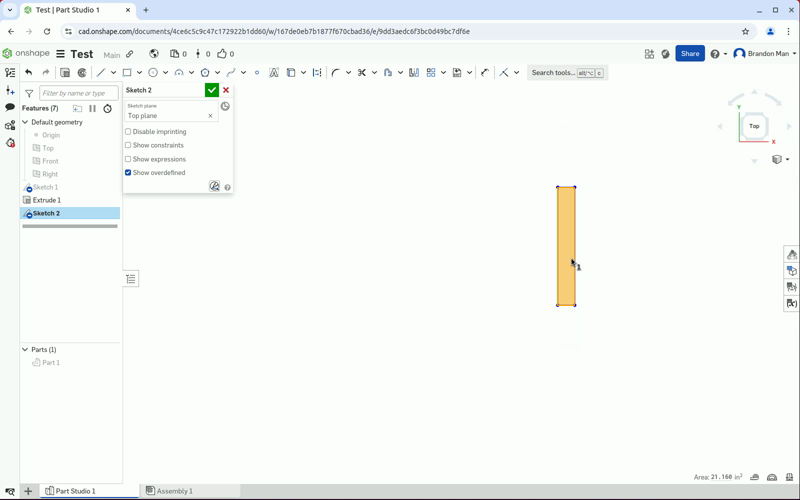
scroll(-6)
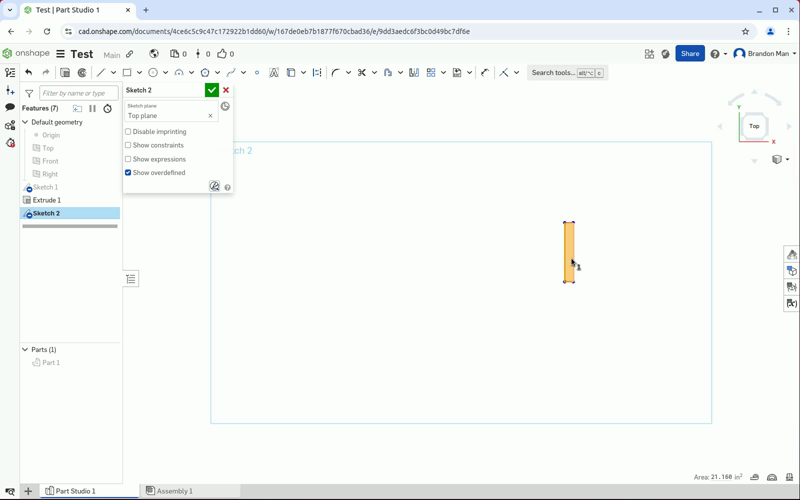
mouse_move(73, 352)
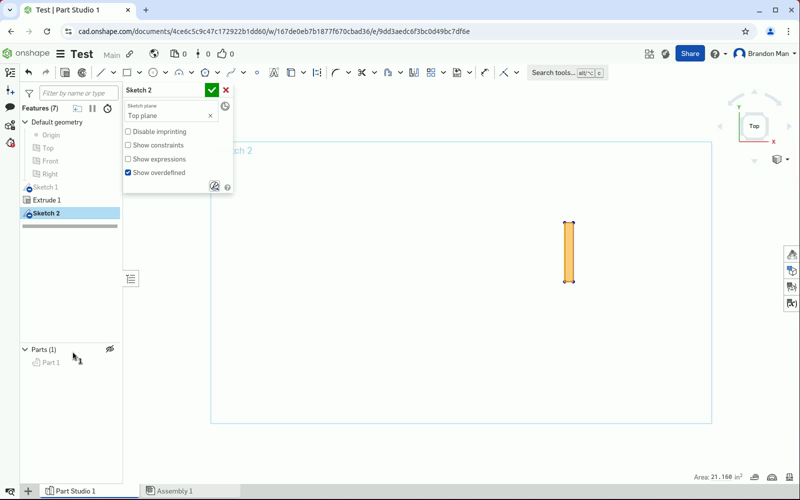
key(shift+y)
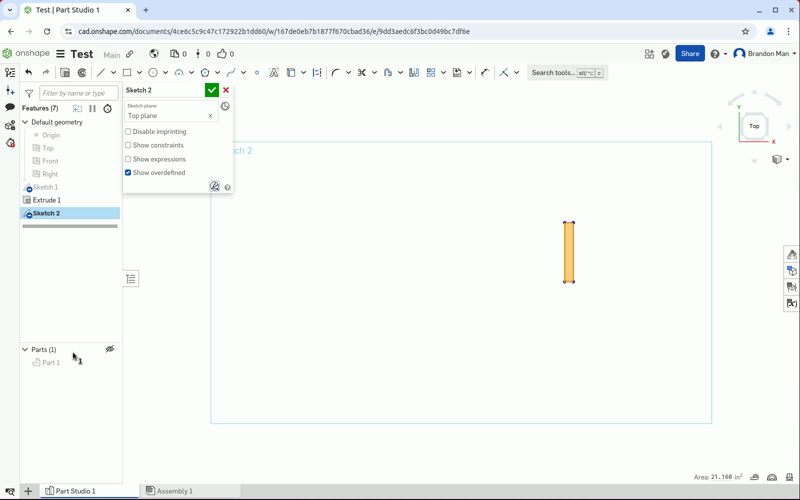
key(shift+e)
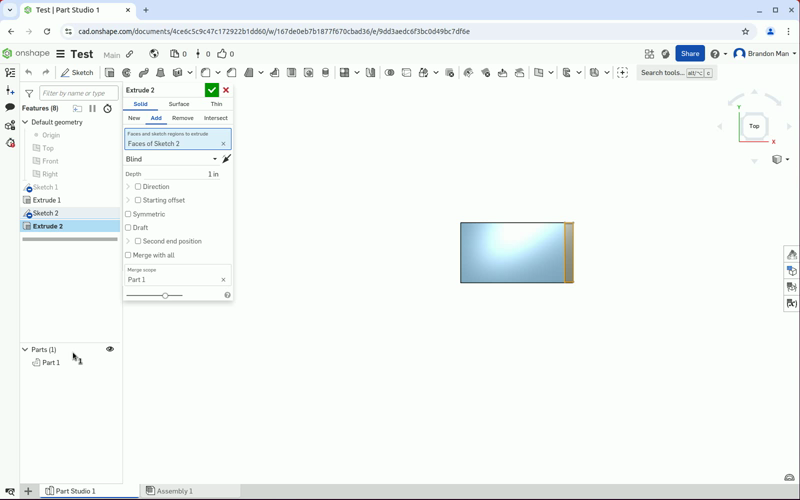
mouse_move(143, 106)
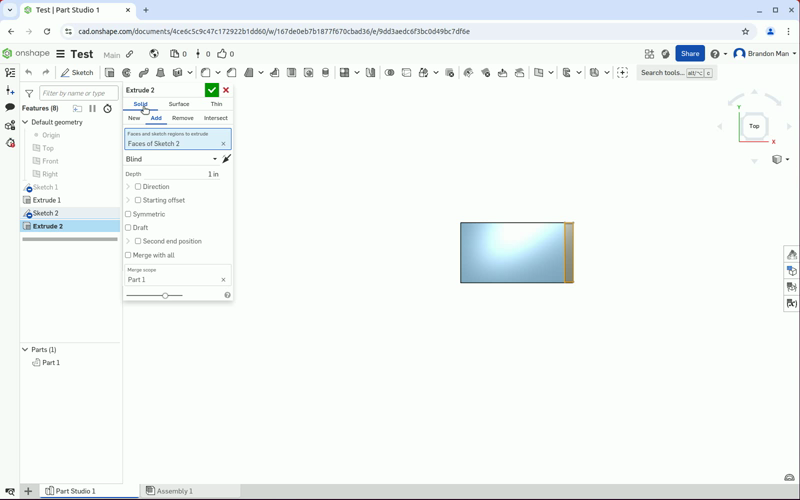
click(143, 106)
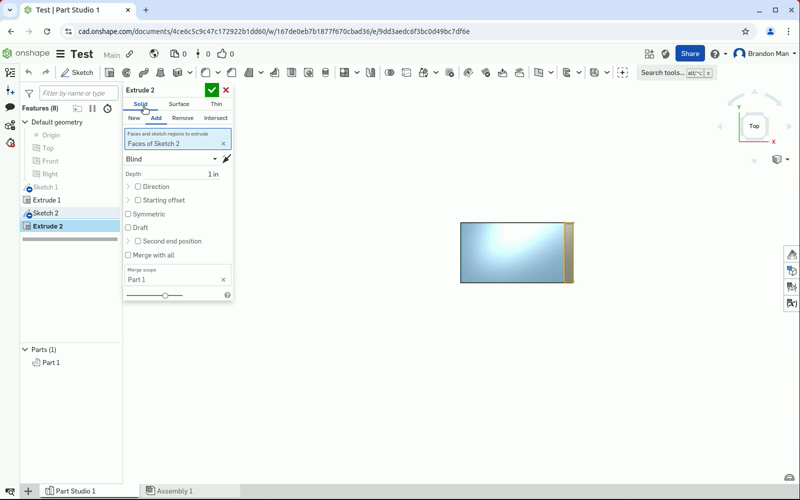
mouse_move(137, 120)
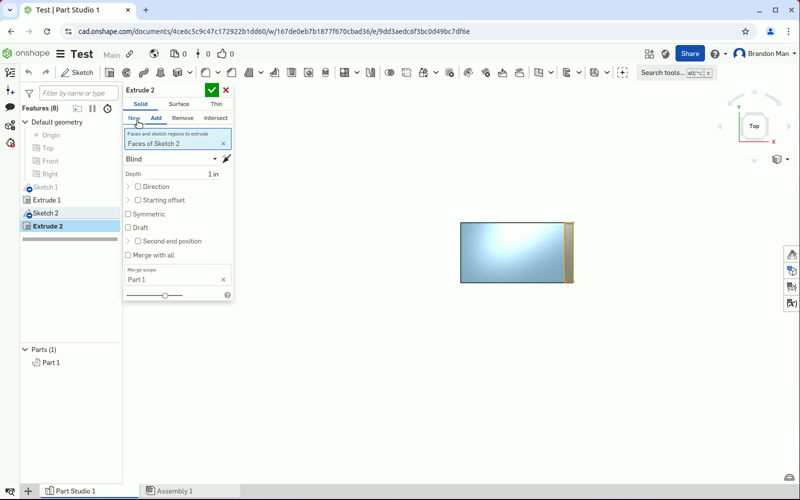
click(137, 120)
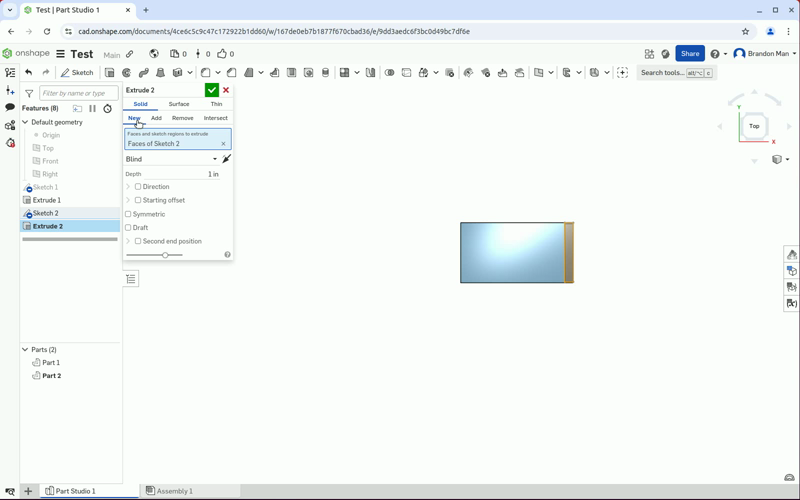
key(tab, 4)
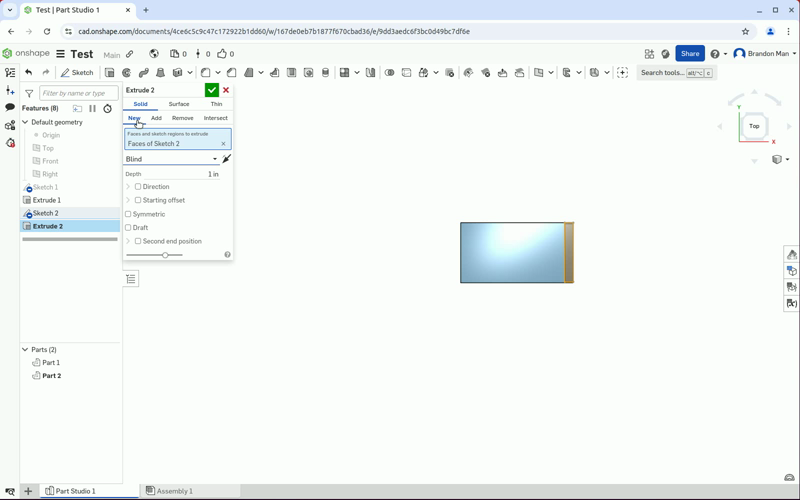
text(2.407)
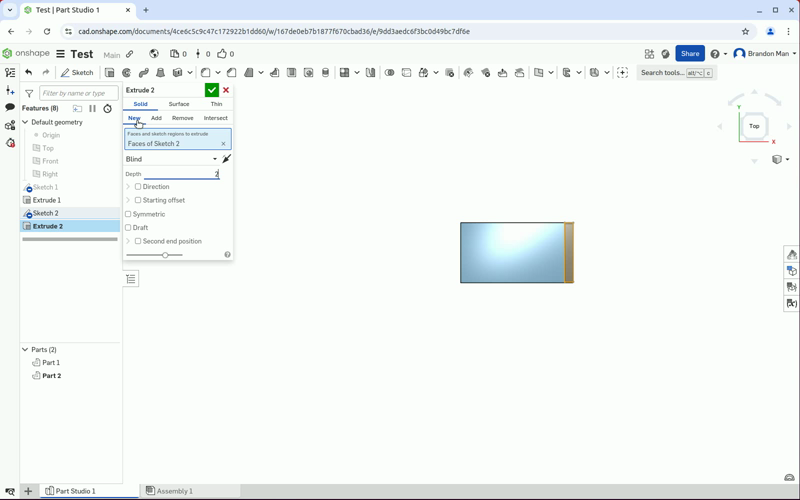
key(enter)
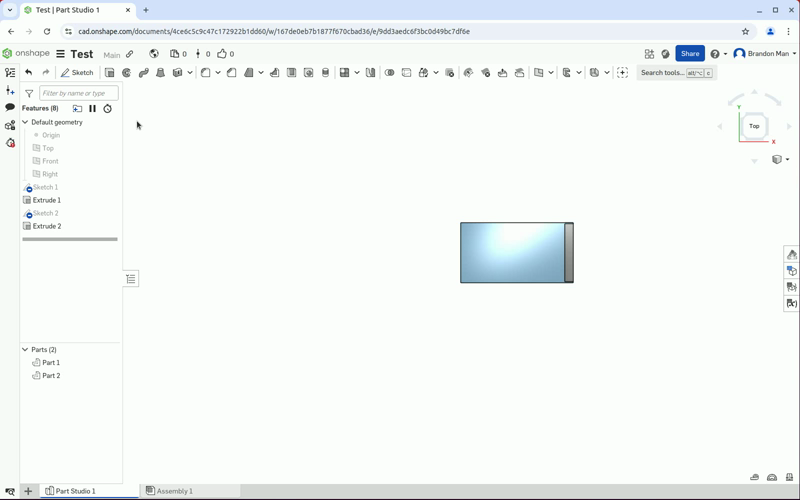
key(shift+h)
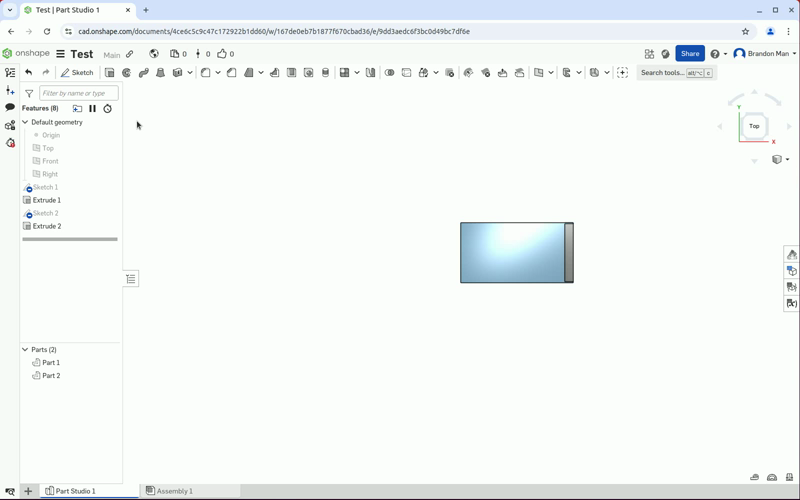
key(shift+h)
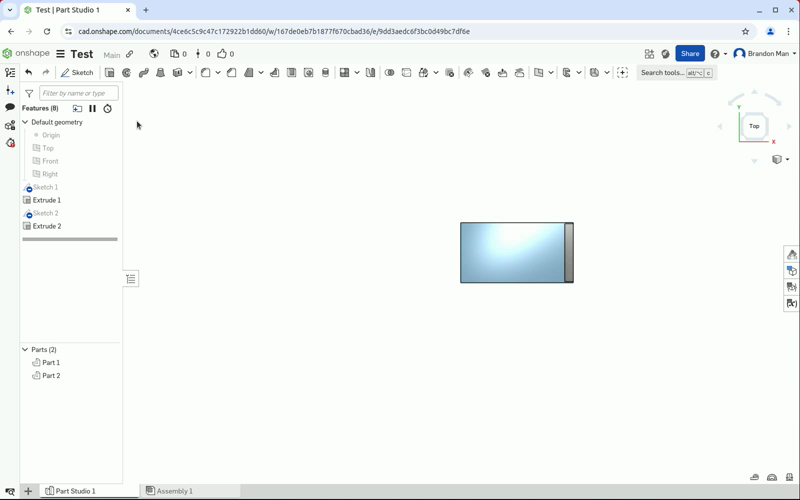
key(shift+7)
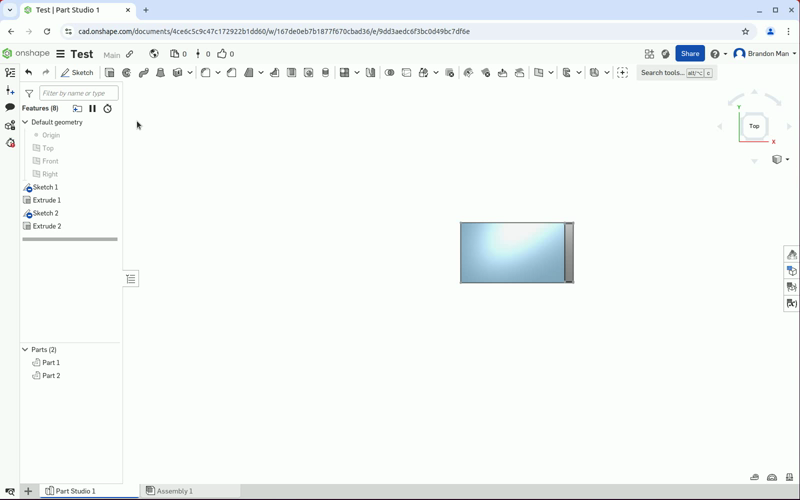
key(up, 3)
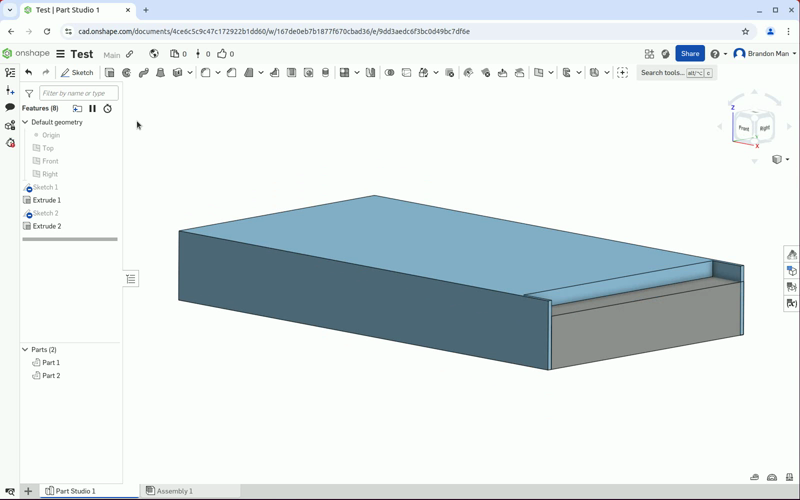
key(left, 3)
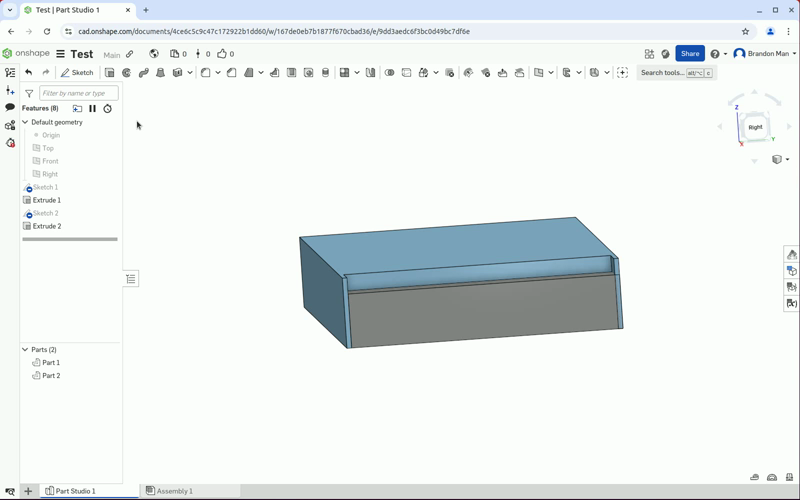
key(right, 3)
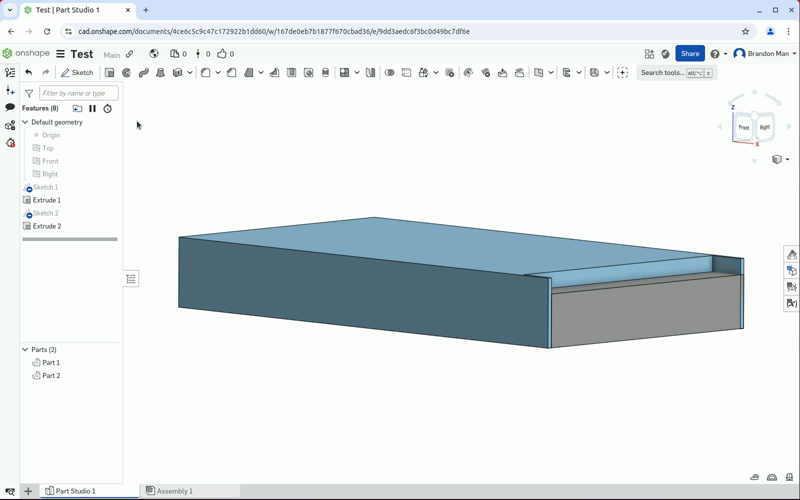
key(down, 3)
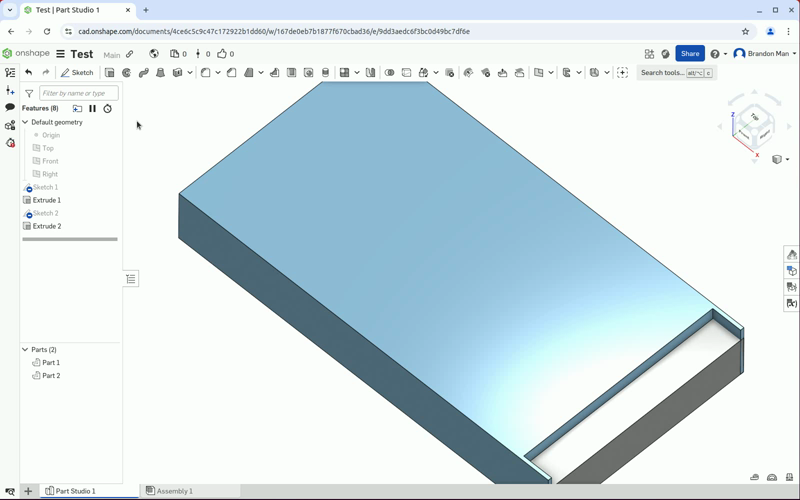
mouse_move(73, 189)
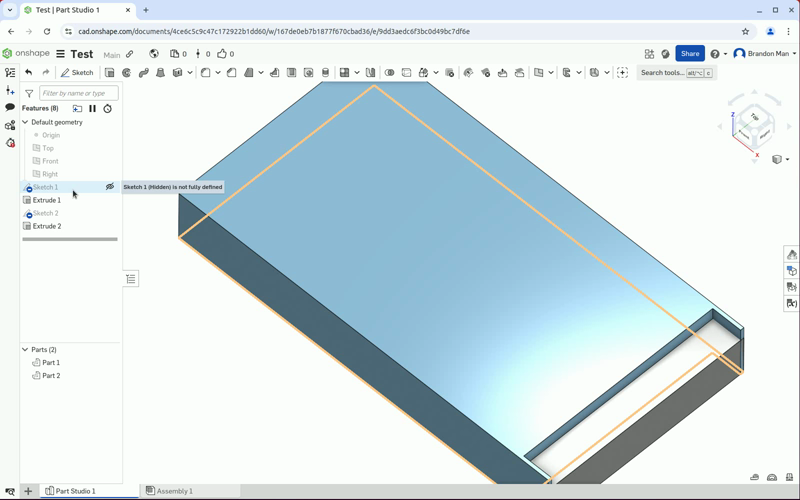
click(73, 189)